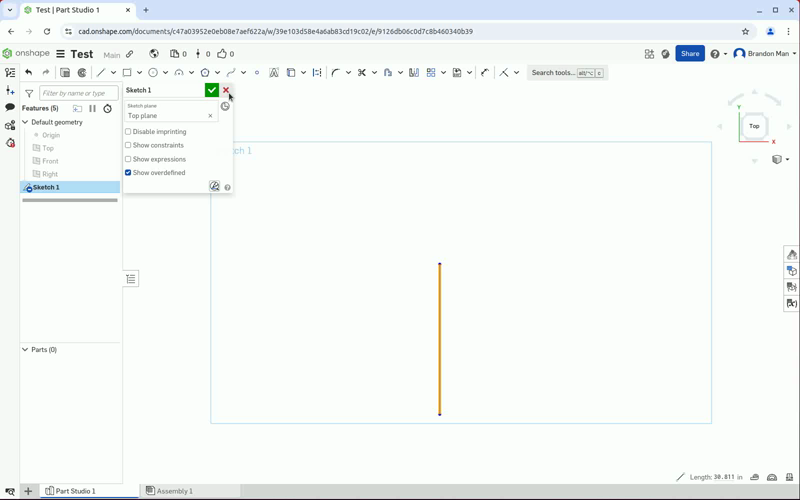
key(shift+h)
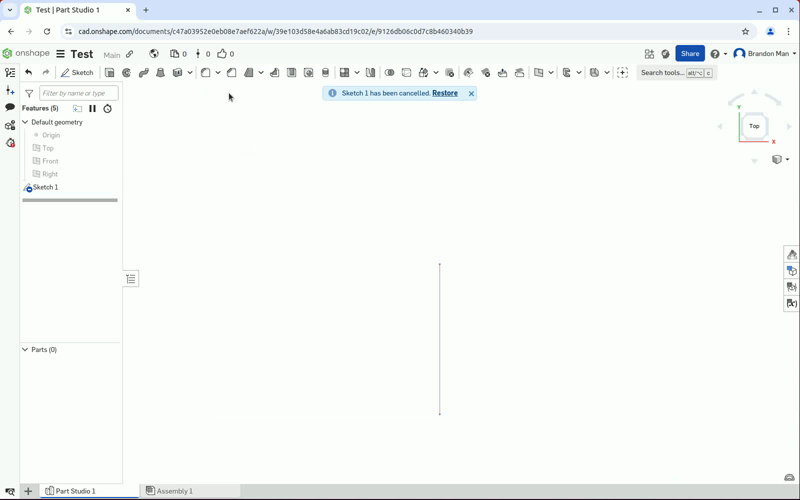
key(shift+s)
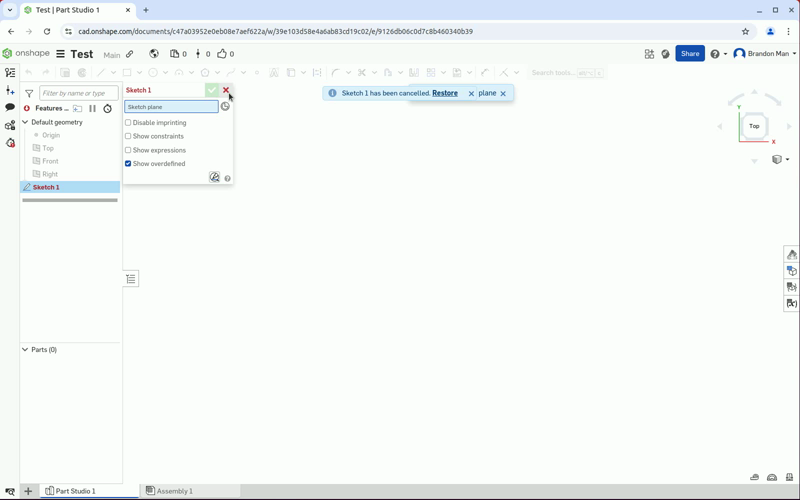
mouse_move(73, 150)
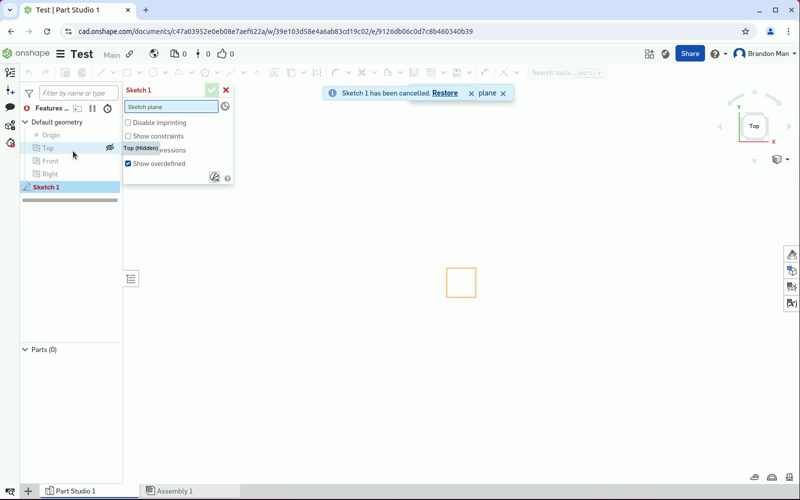
click(73, 150)
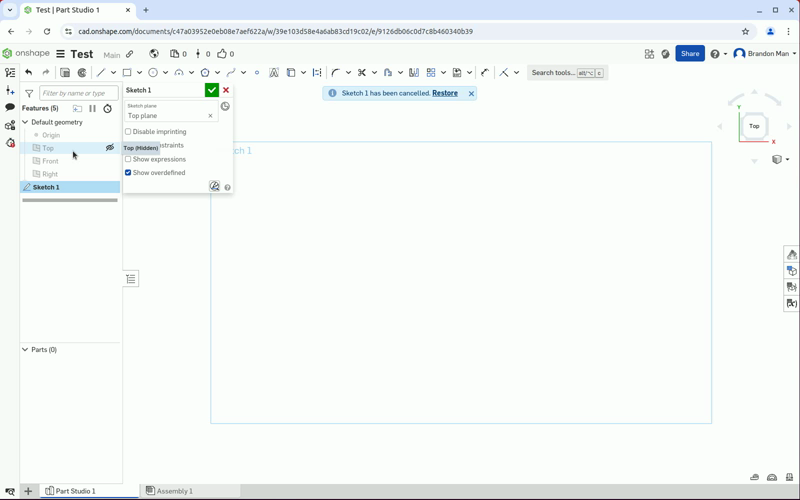
mouse_move(73, 352)
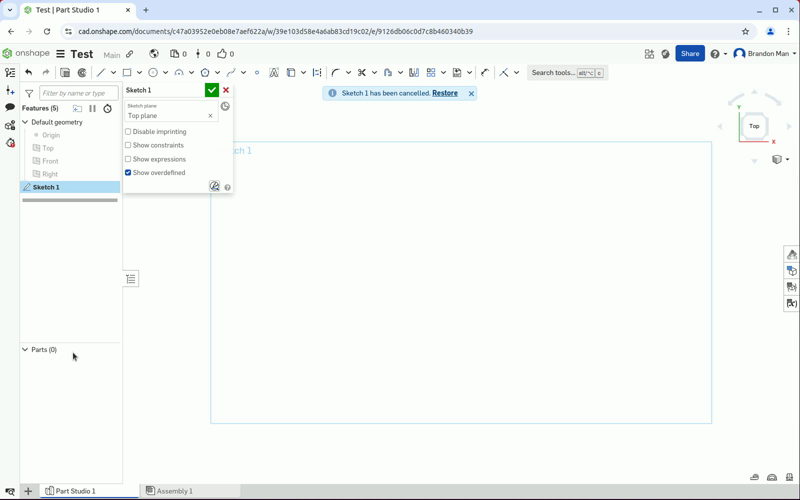
key(y)
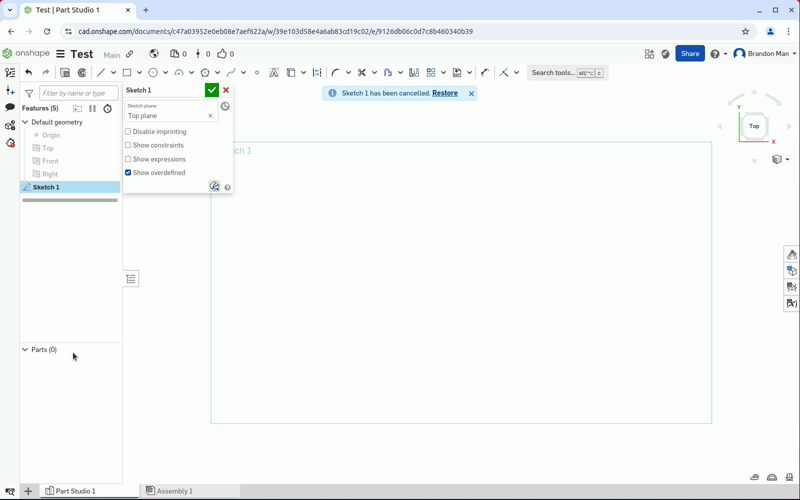
key(c)
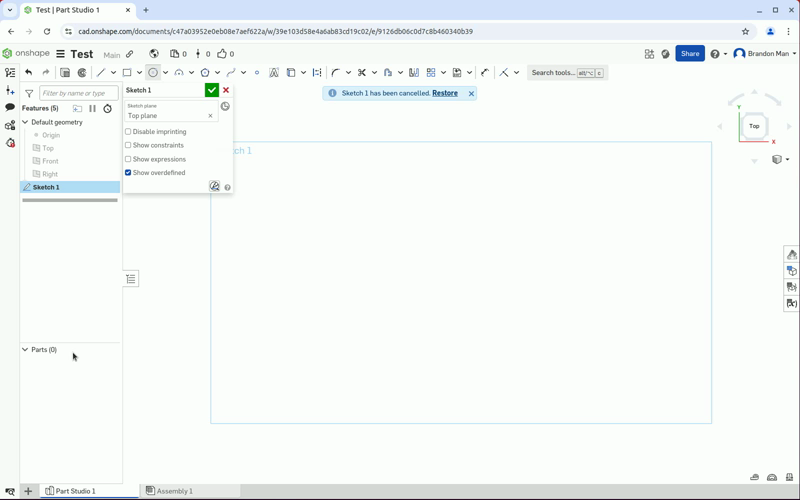
key_down(shift)
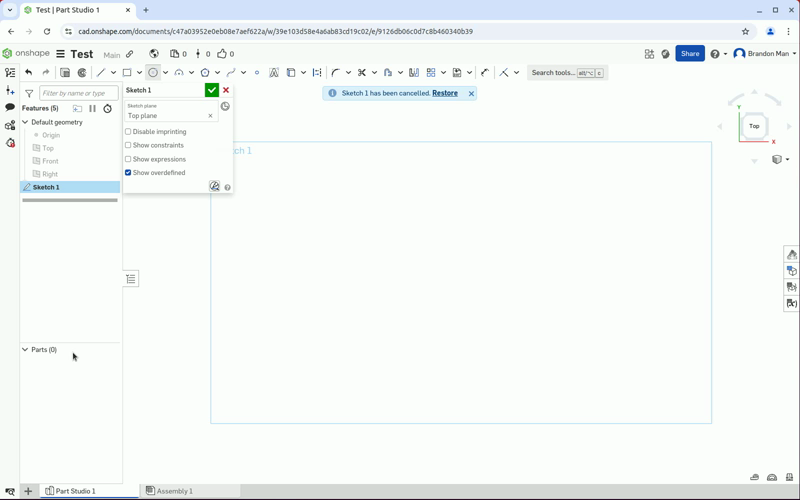
mouse_move(460, 282)
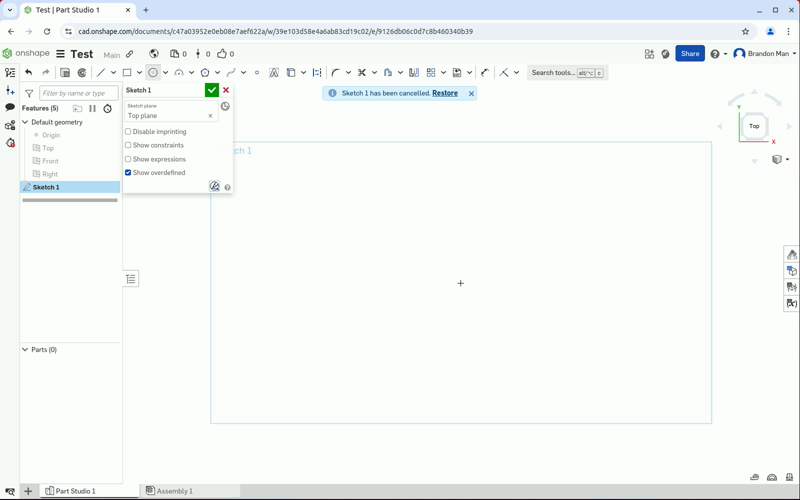
click(460, 282)
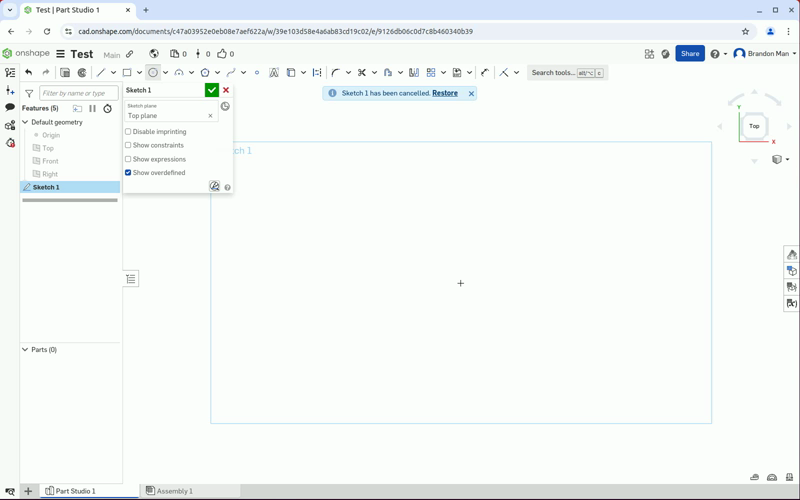
key_up(shift)
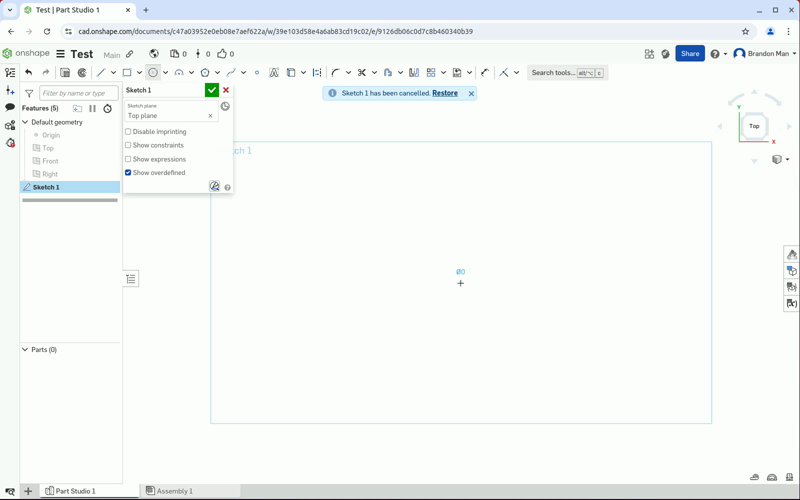
mouse_move(511, 282)
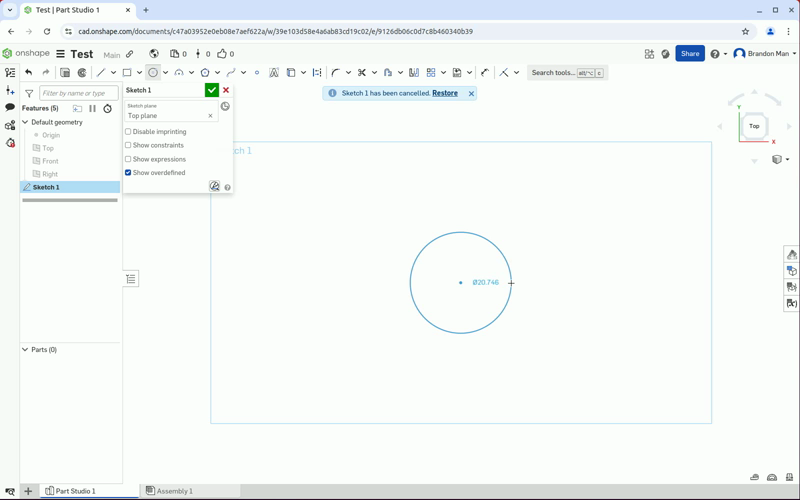
click(511, 282)
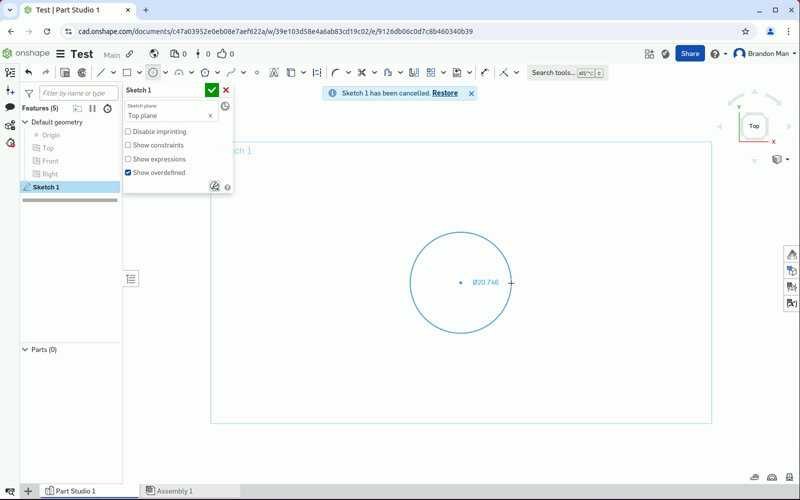
key(esc)
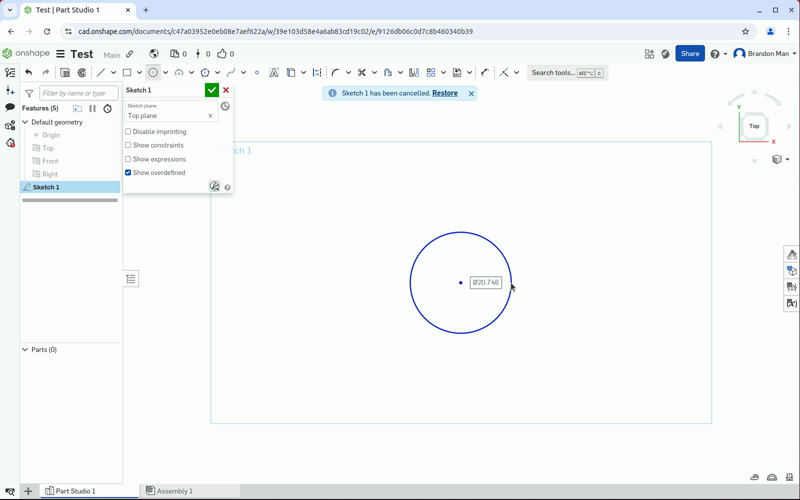
key(c)
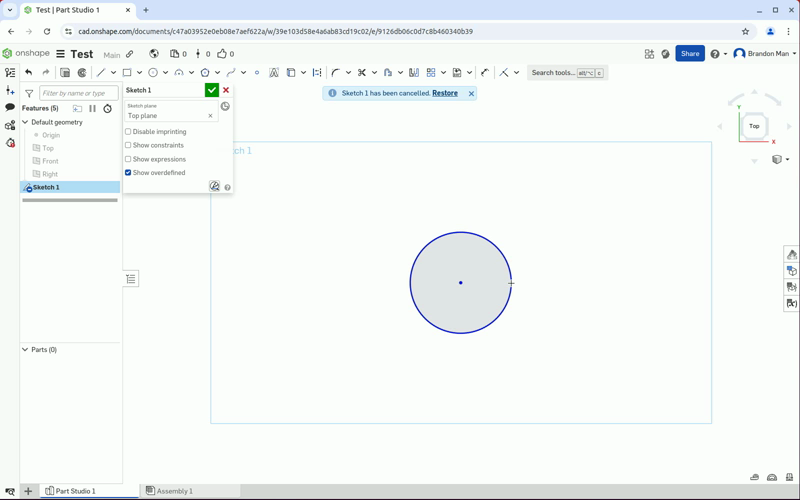
key_down(shift)
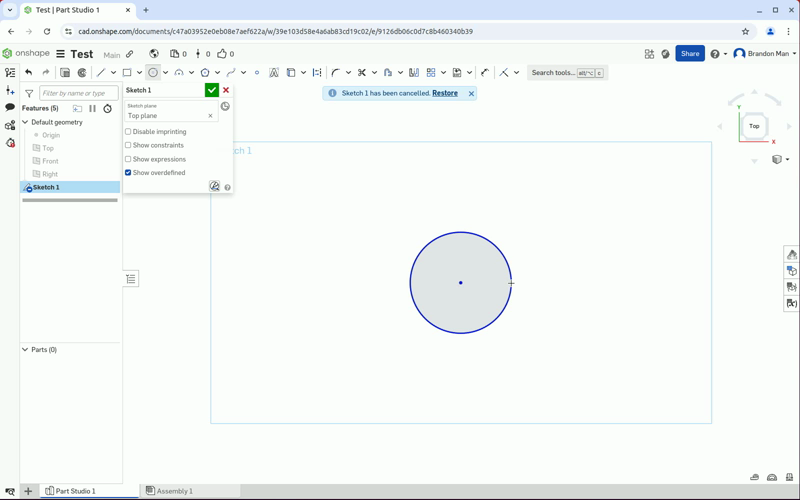
mouse_move(460, 282)
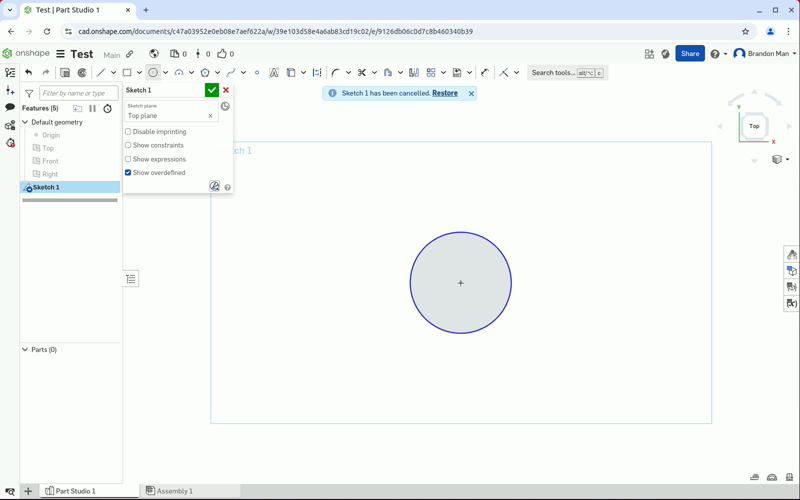
click(460, 282)
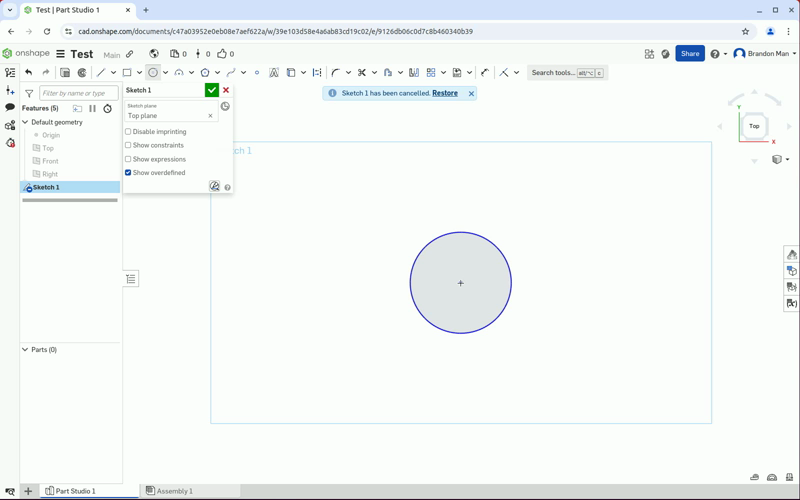
key_up(shift)
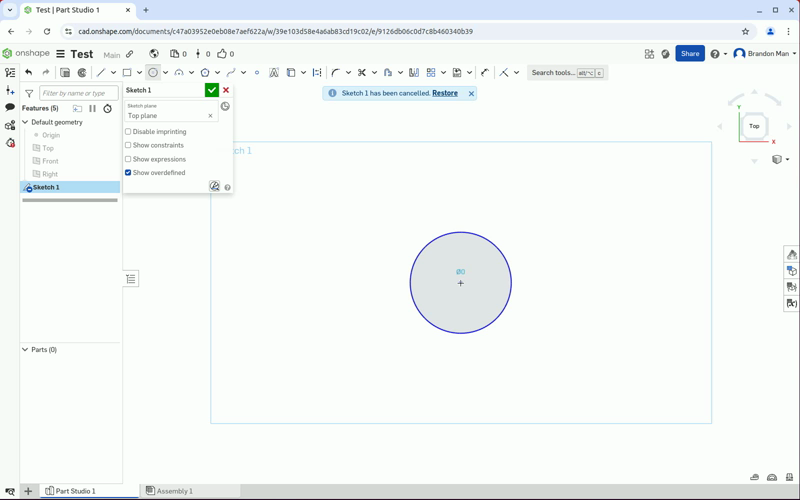
mouse_move(492, 282)
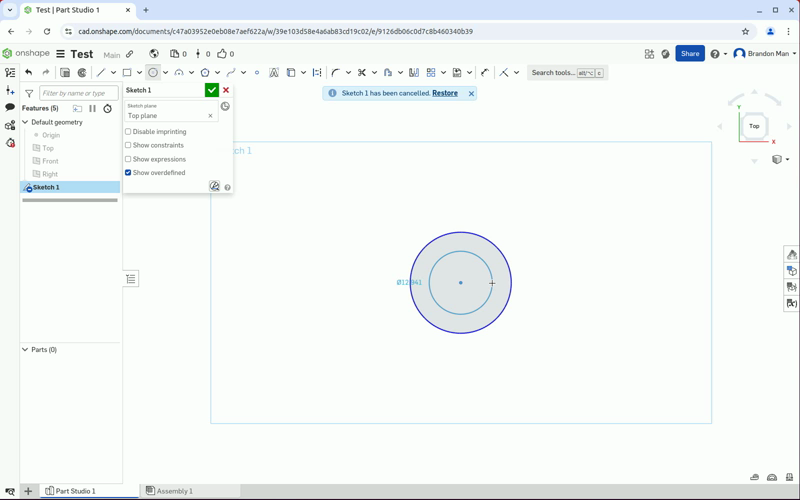
click(492, 282)
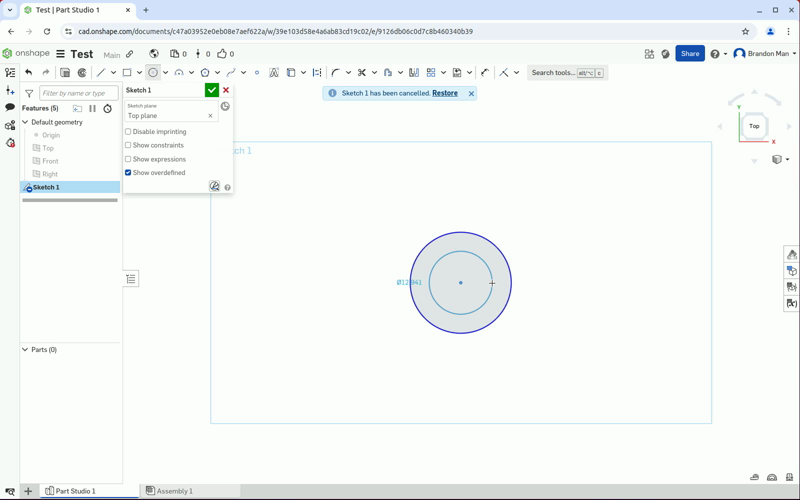
key(esc)
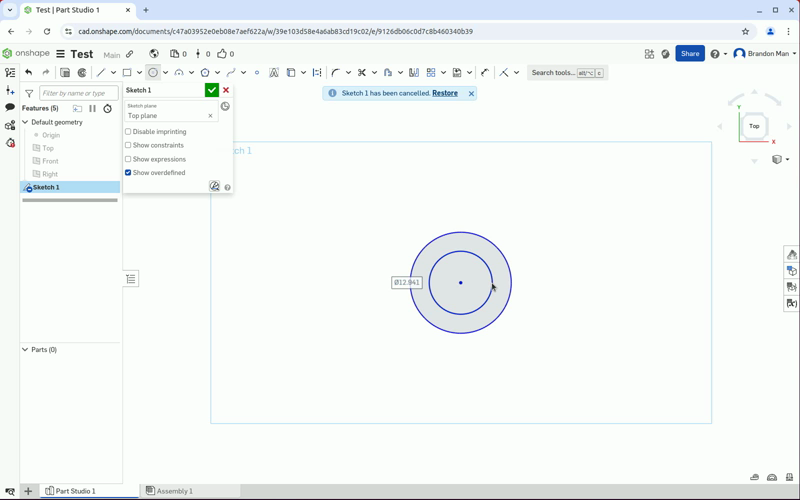
mouse_move(471, 324)
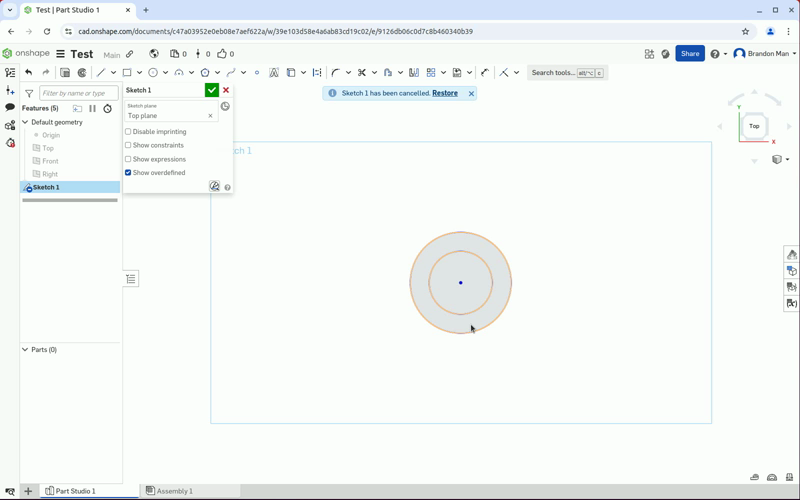
click(471, 324)
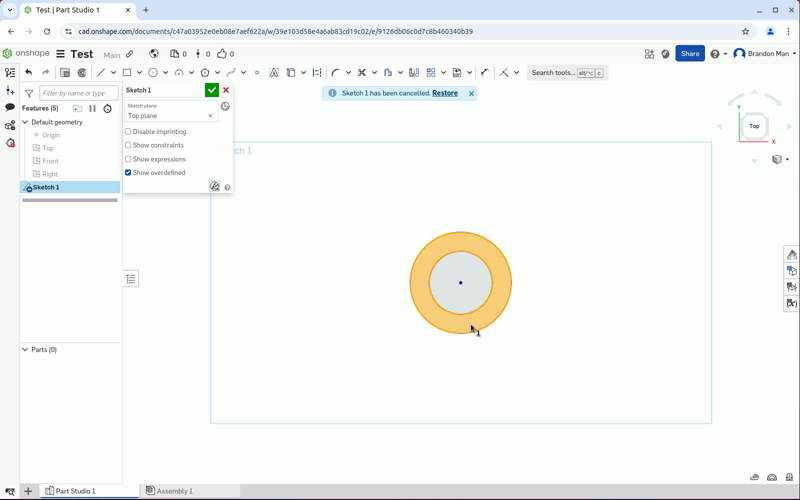
mouse_move(73, 352)
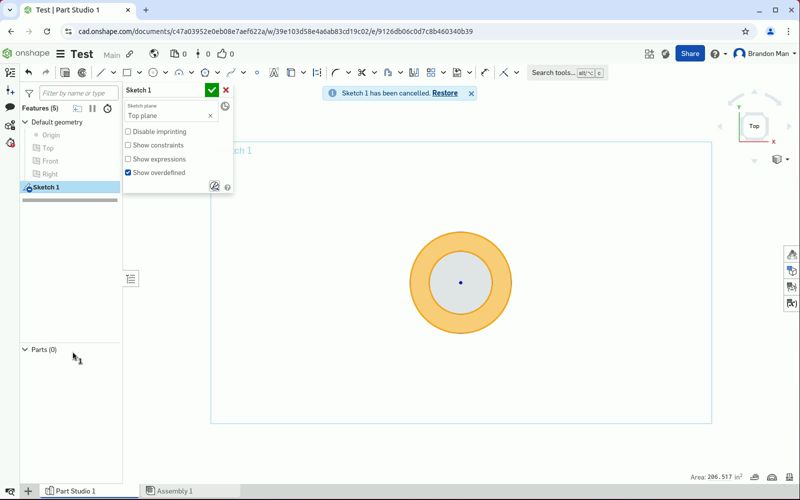
key(shift+y)
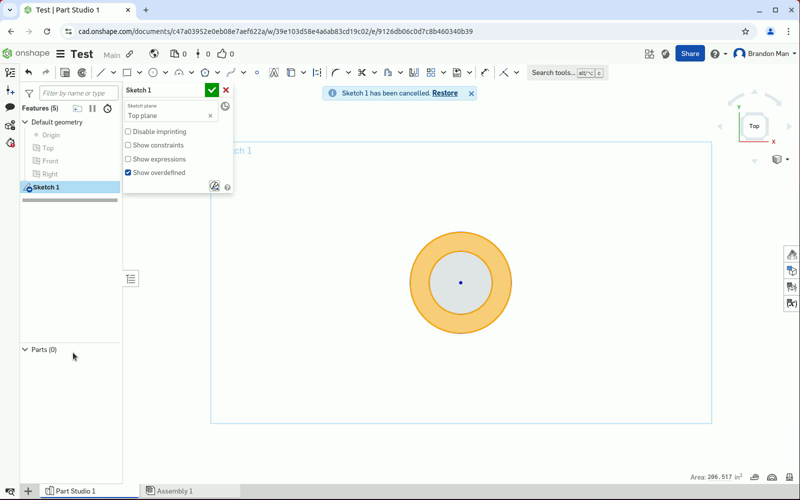
key(shift+e)
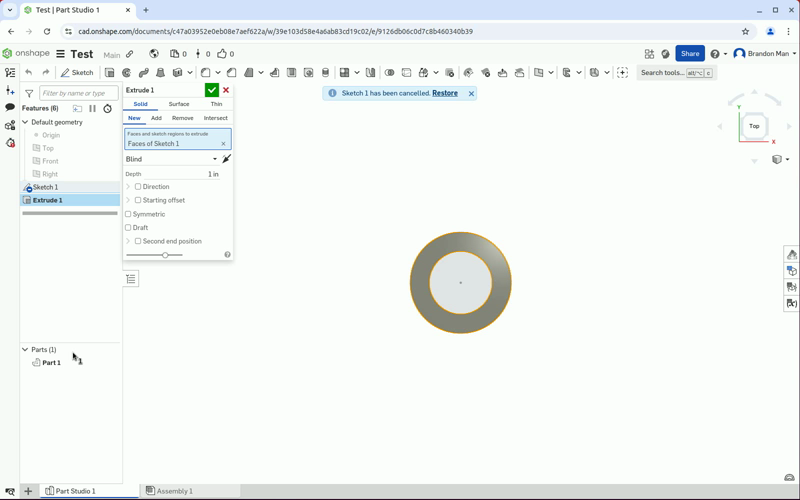
mouse_move(143, 106)
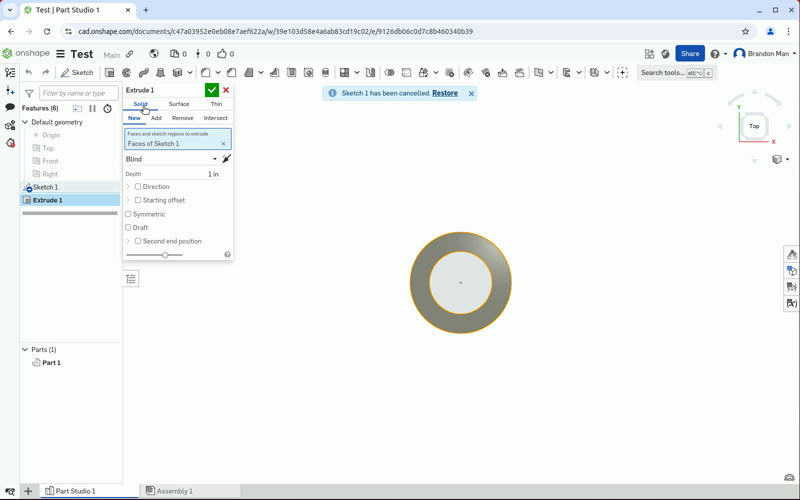
click(143, 106)
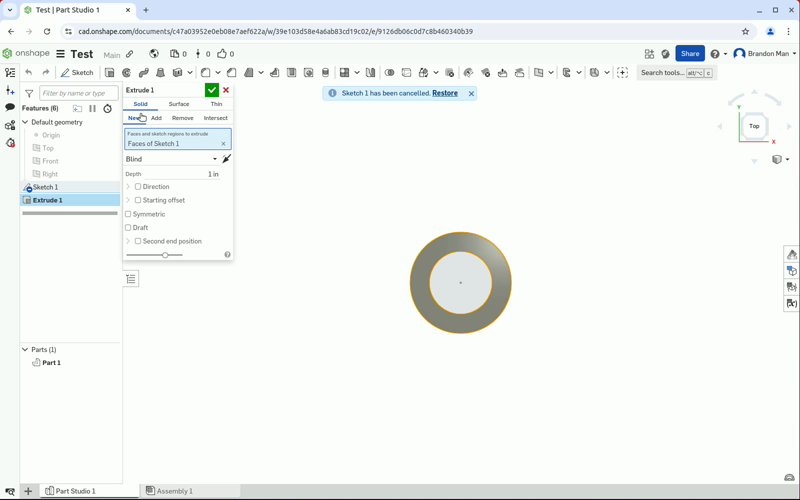
mouse_move(137, 120)
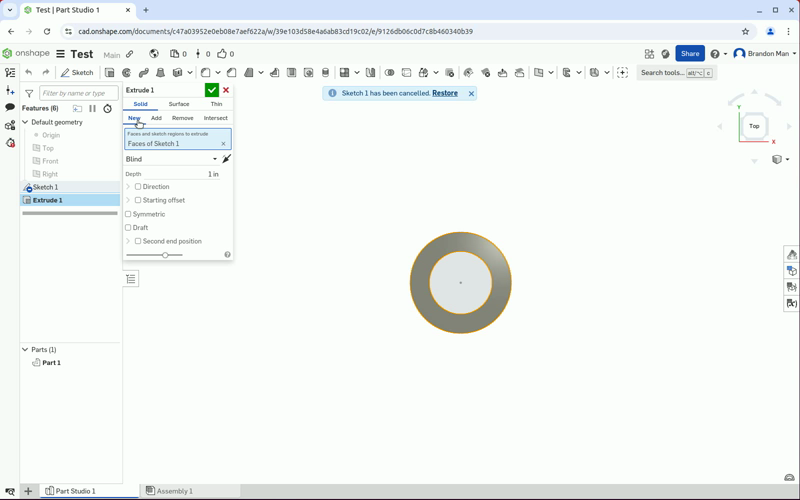
click(137, 120)
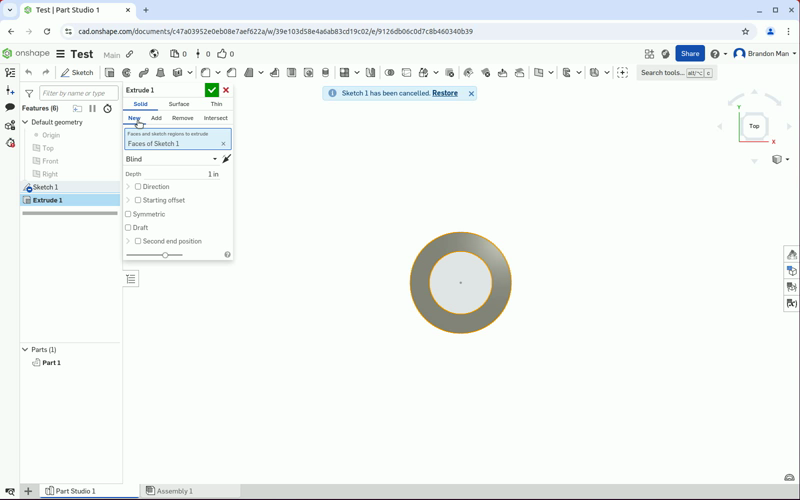
key(tab, 4)
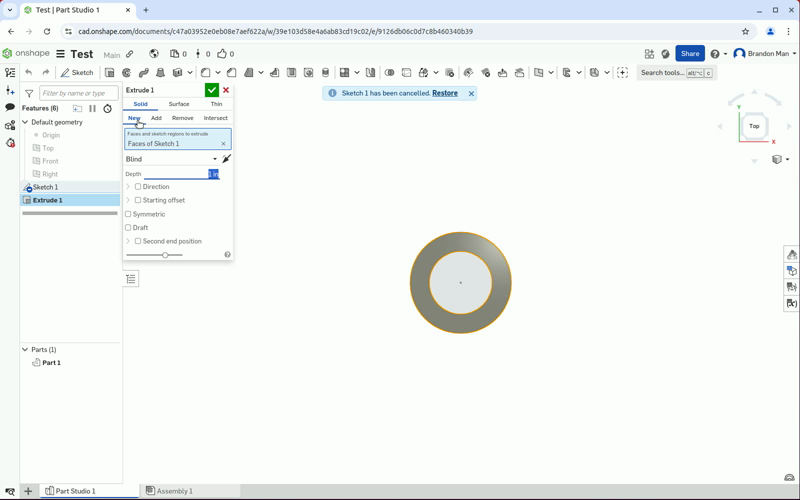
text(23.108)
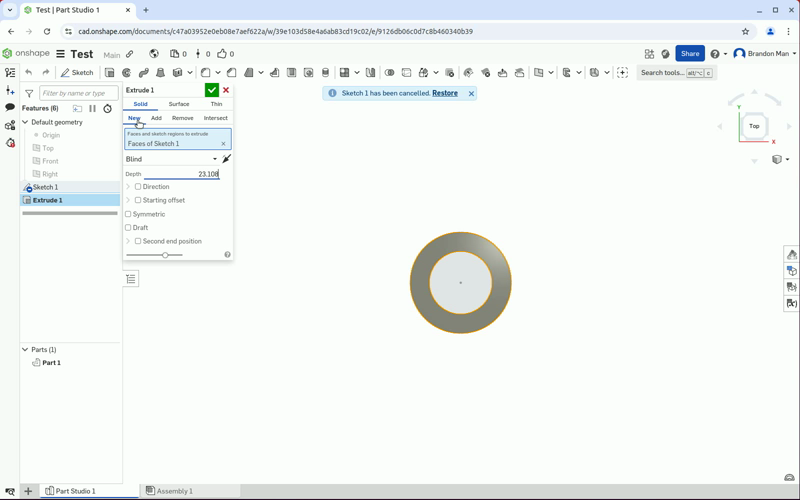
key(enter)
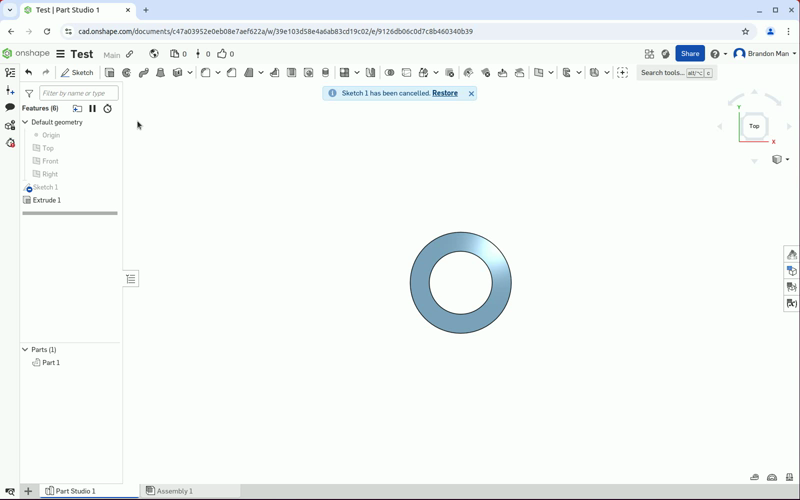
key(shift+h)
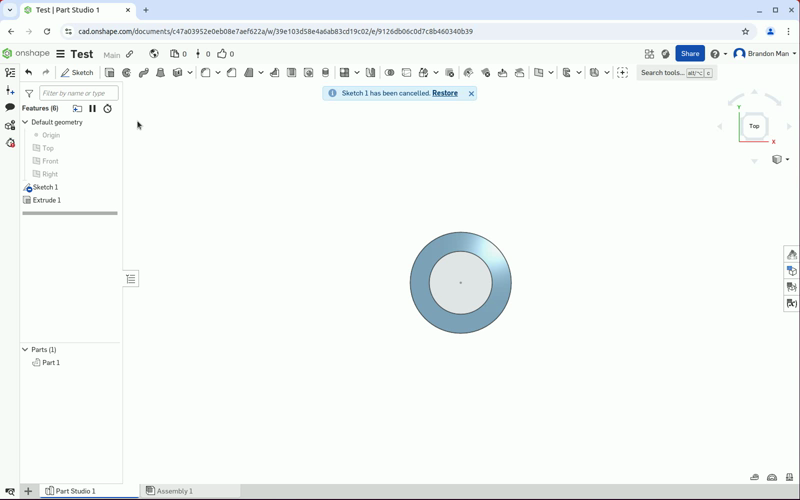
key(shift+h)
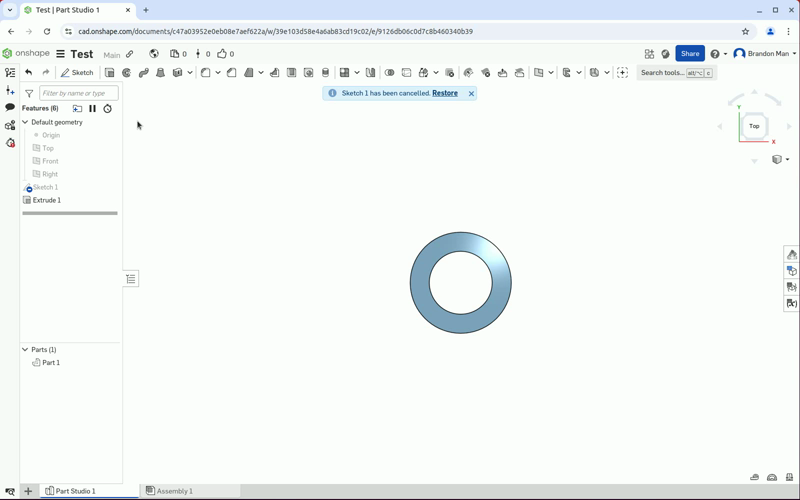
mouse_move(73, 189)
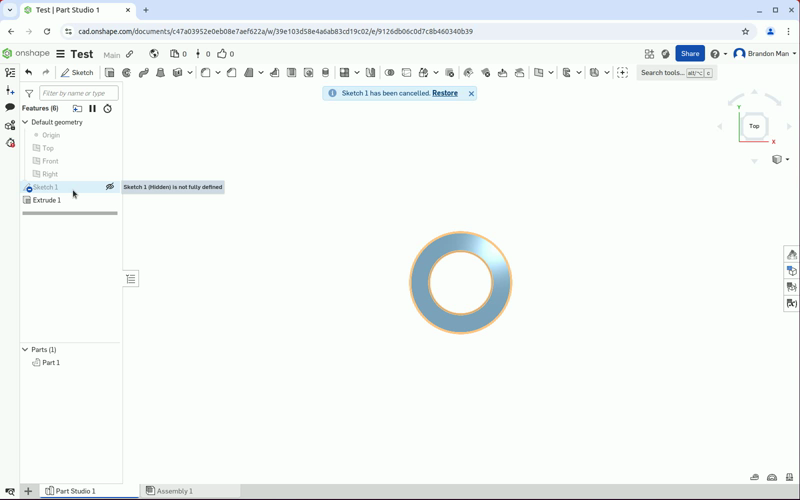
click(73, 189)
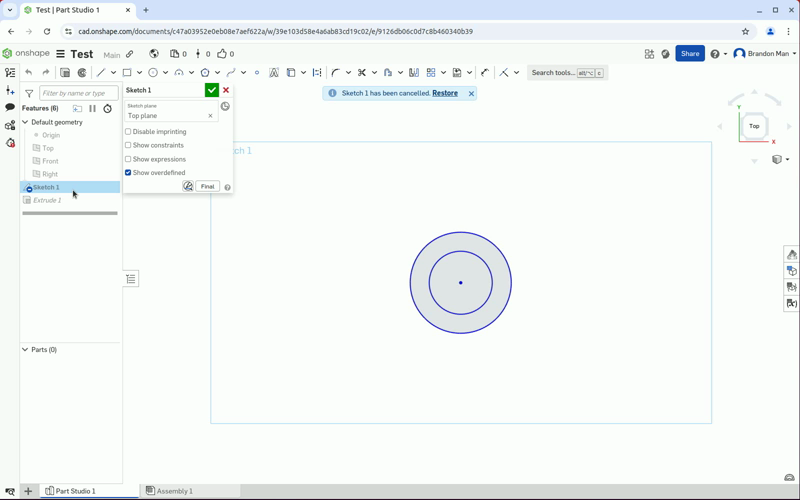
mouse_move(229, 92)
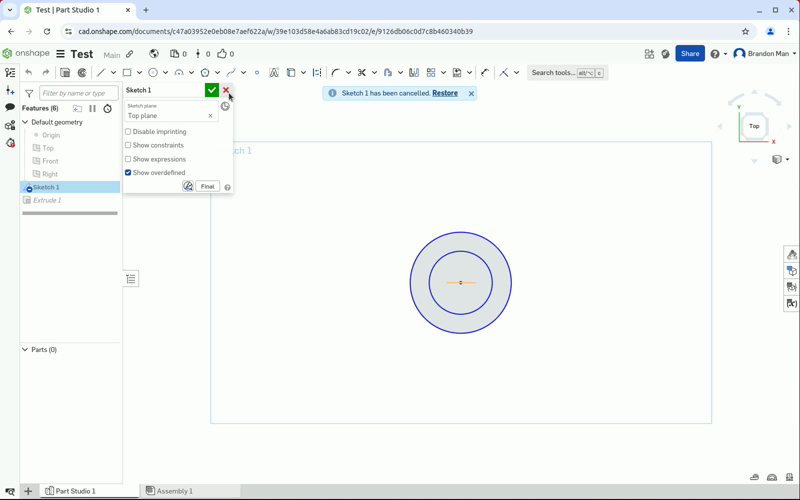
click(229, 92)
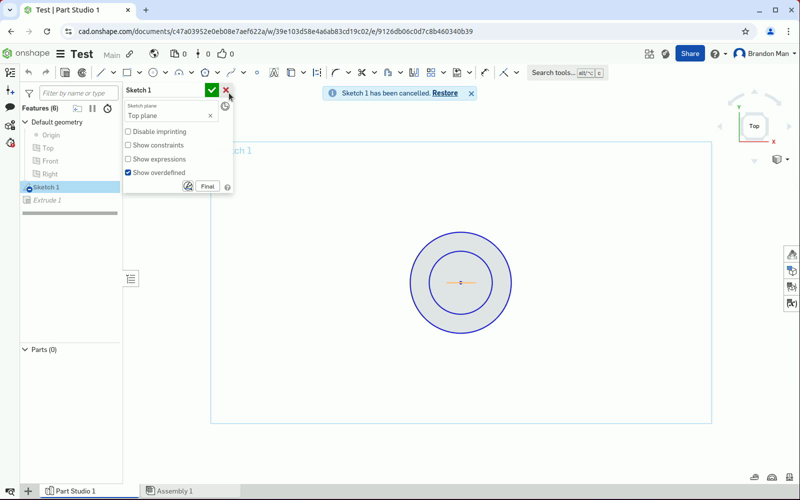
key(shift+s)
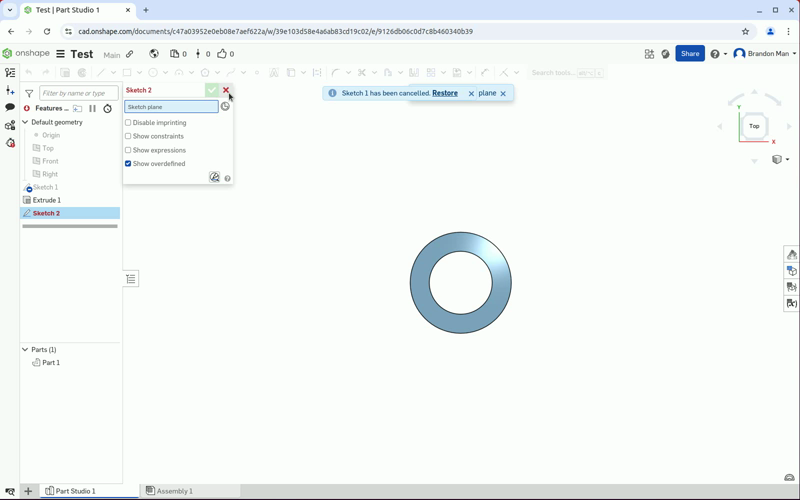
mouse_move(73, 150)
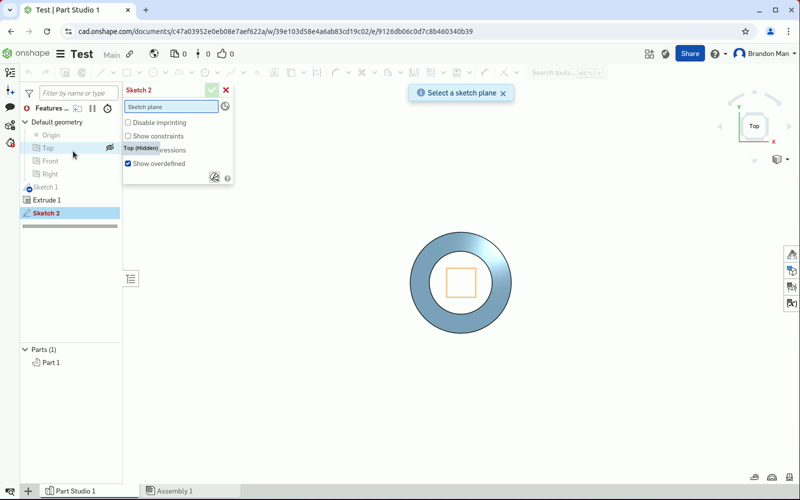
click(73, 150)
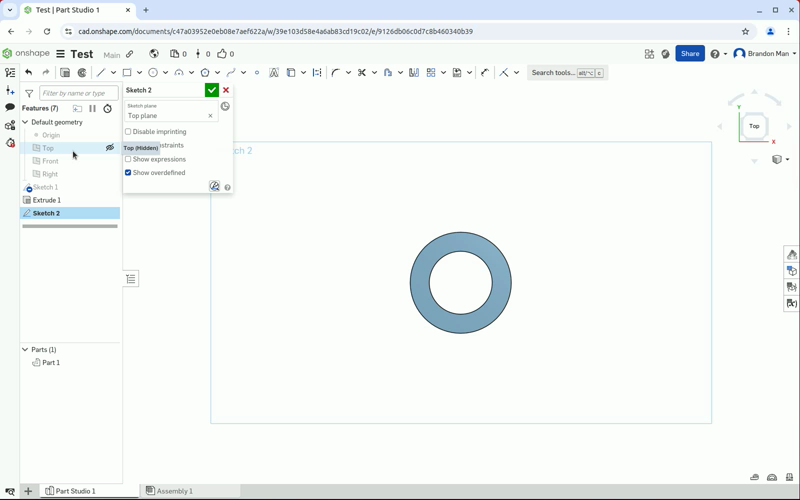
mouse_move(73, 352)
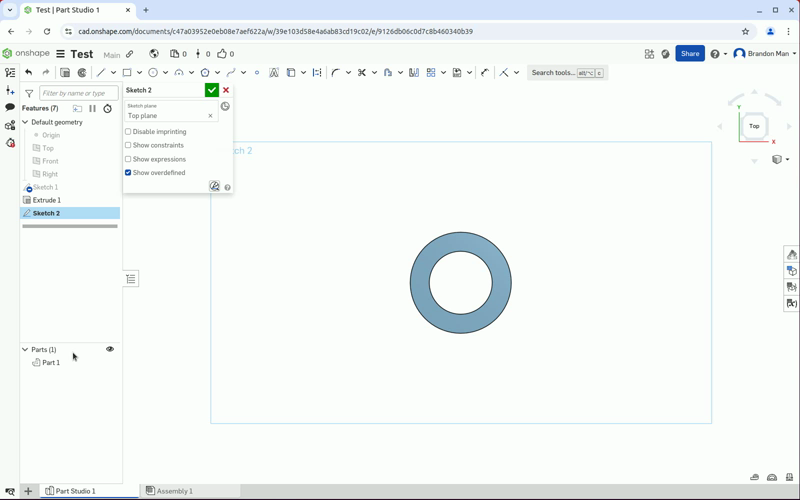
key(y)
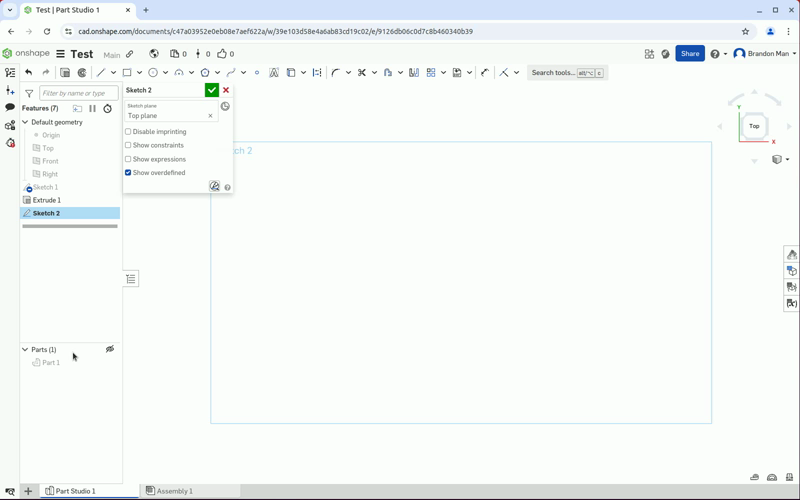
key(c)
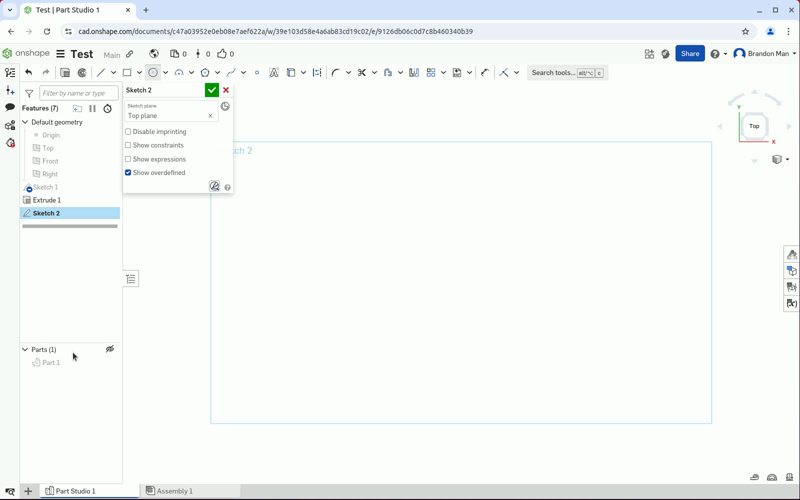
key_down(shift)
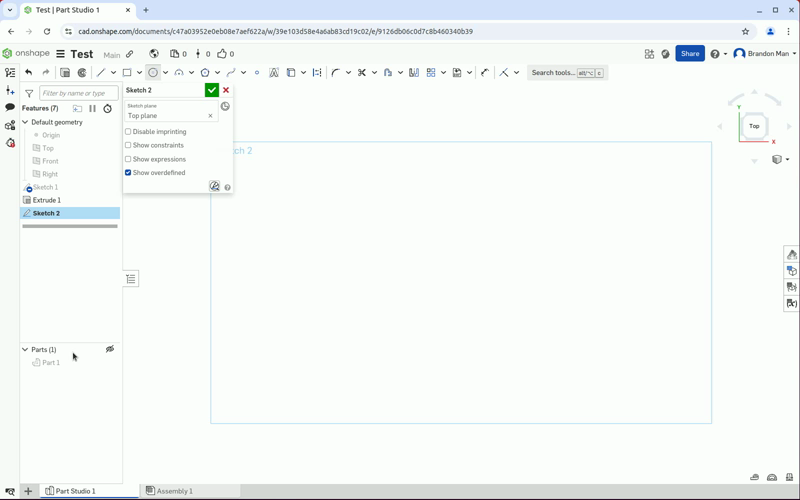
mouse_move(461, 282)
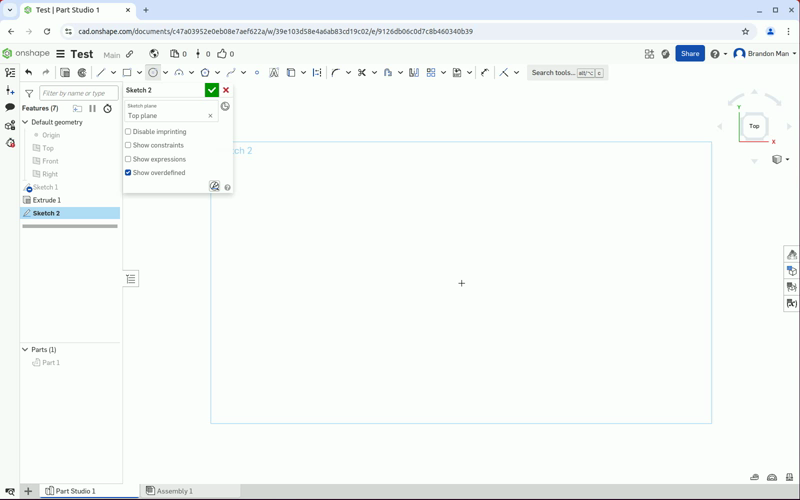
click(461, 282)
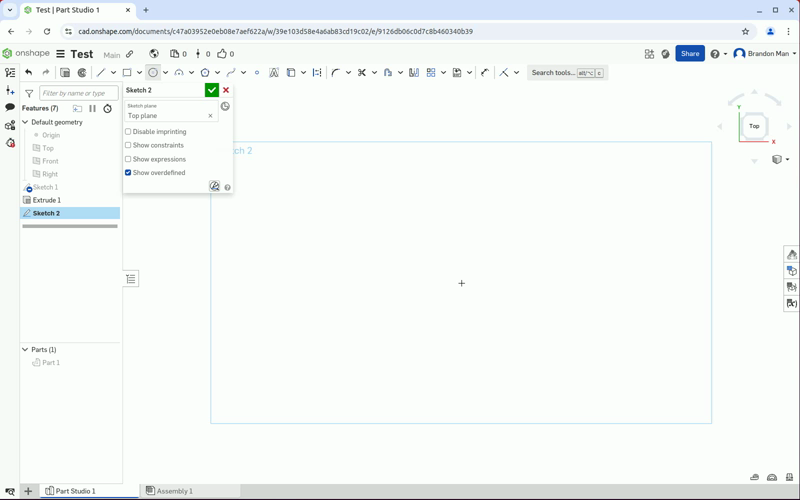
key_up(shift)
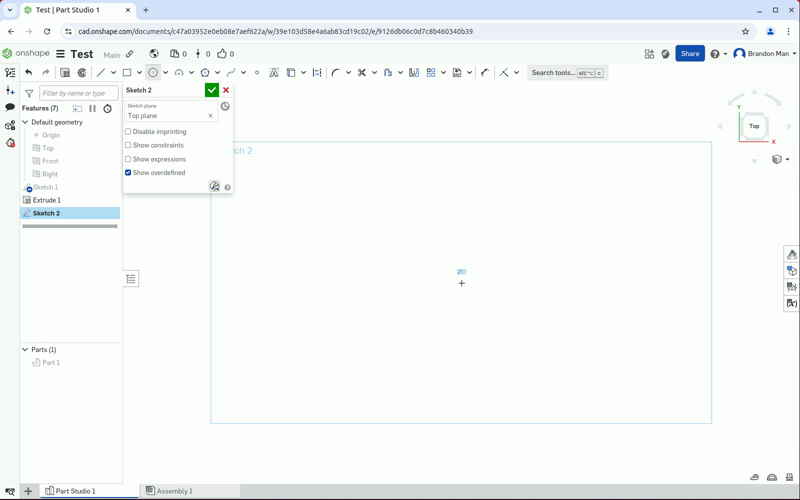
mouse_move(525, 282)
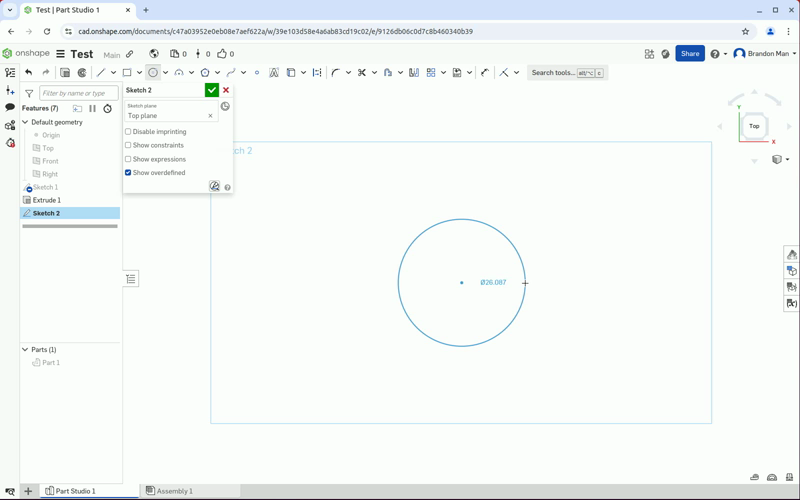
click(525, 282)
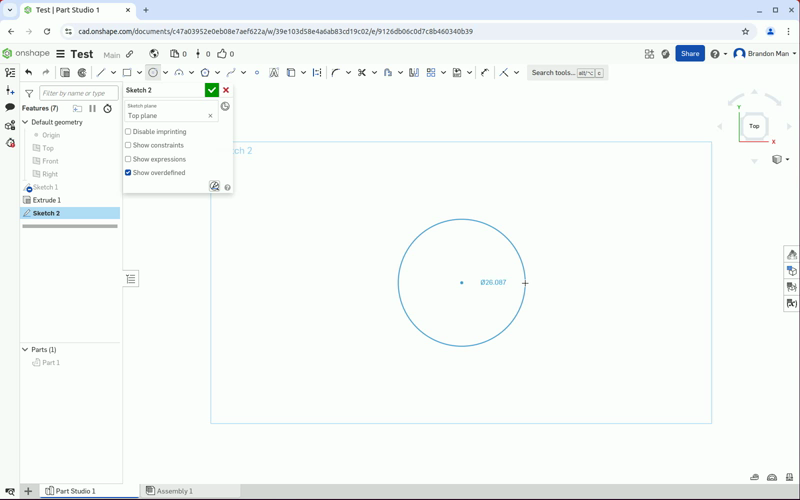
key(esc)
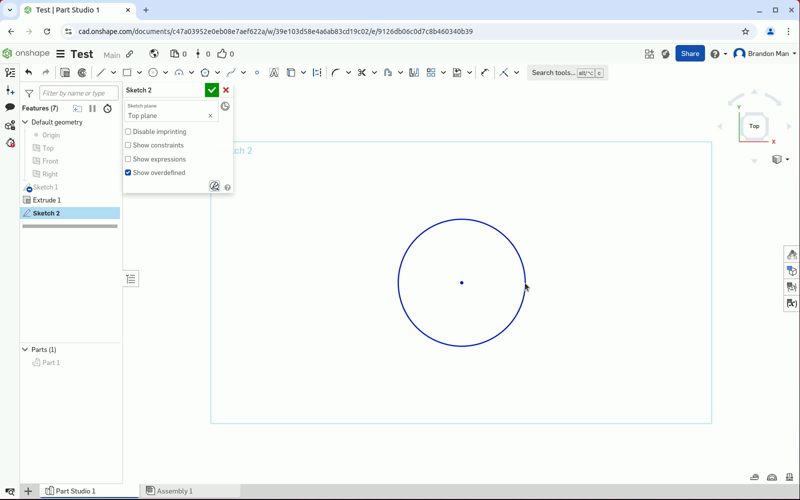
key(c)
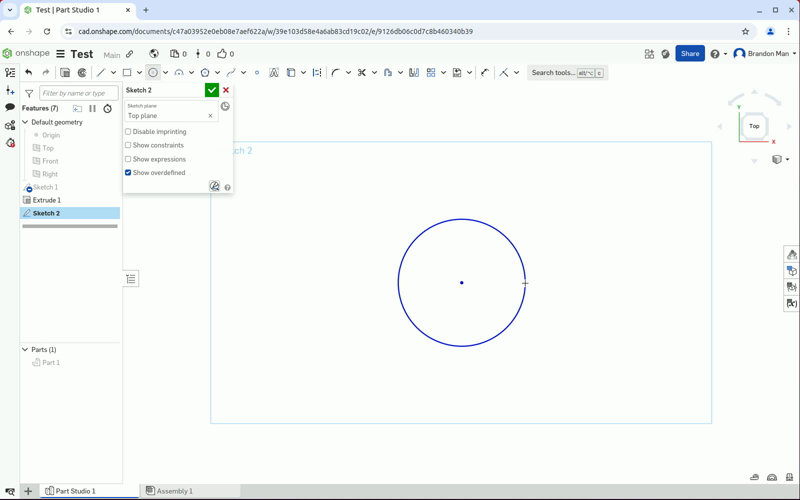
key_down(shift)
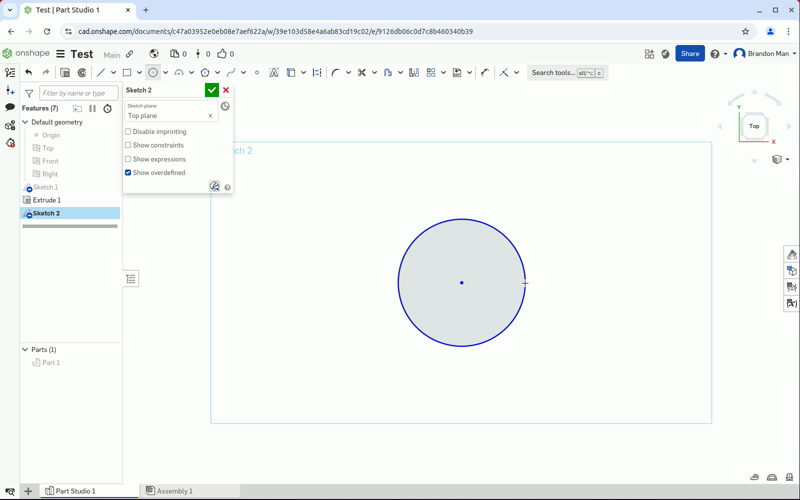
mouse_move(461, 282)
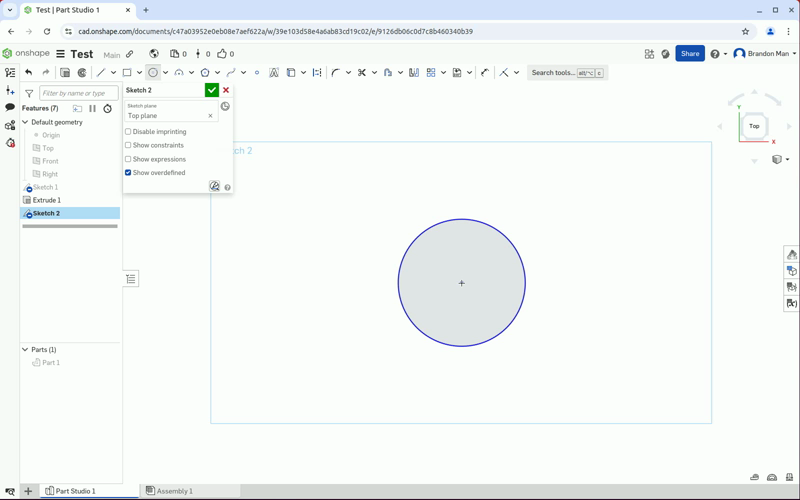
click(461, 282)
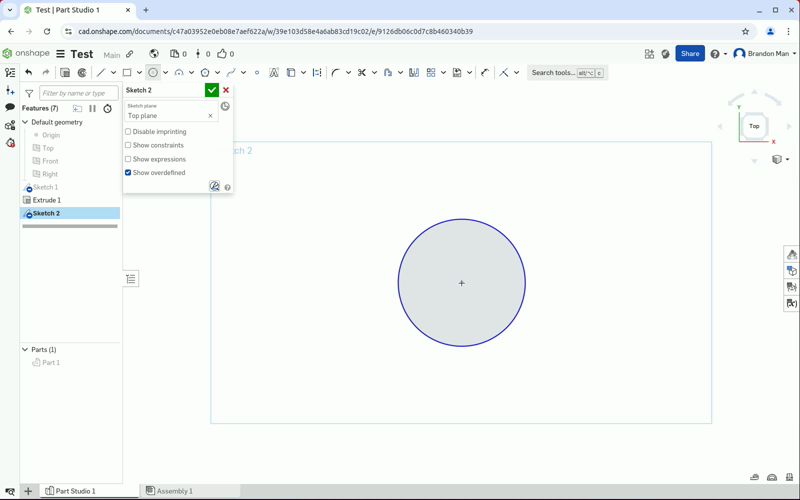
key_up(shift)
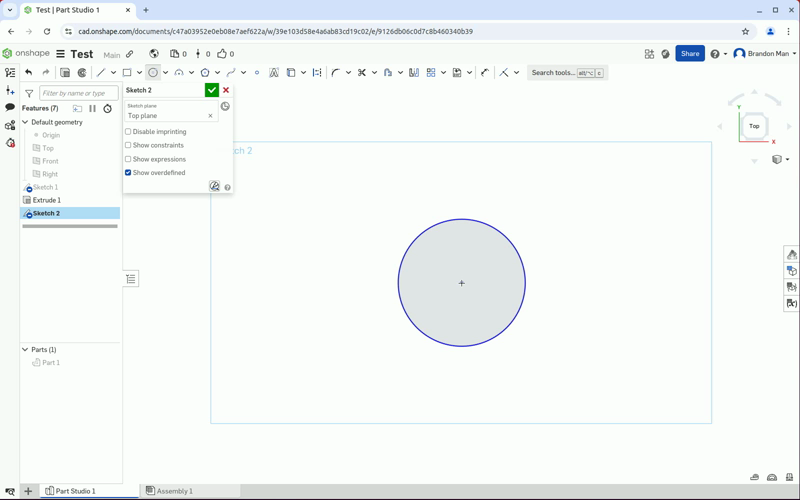
mouse_move(512, 282)
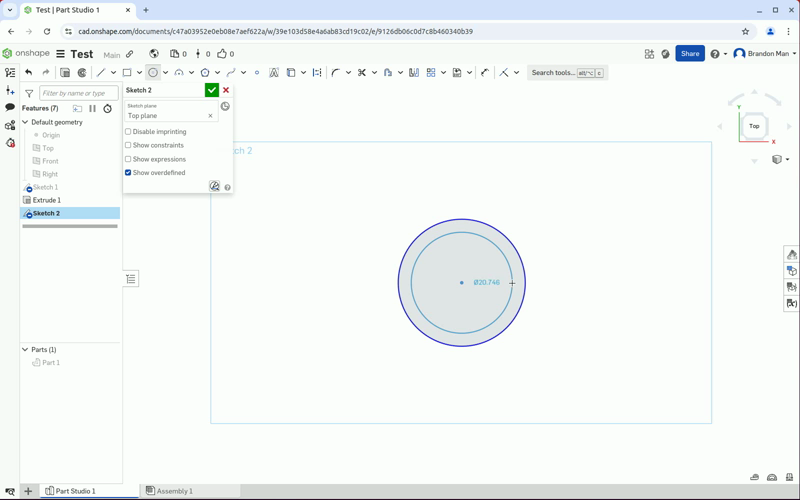
click(512, 282)
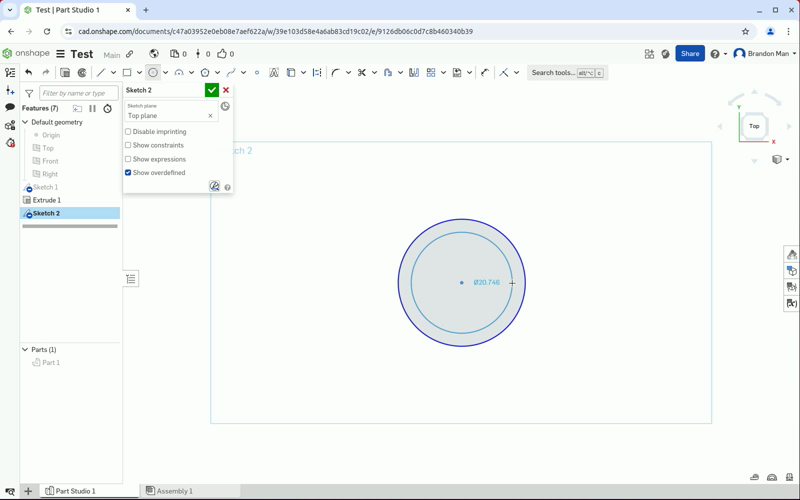
key(esc)
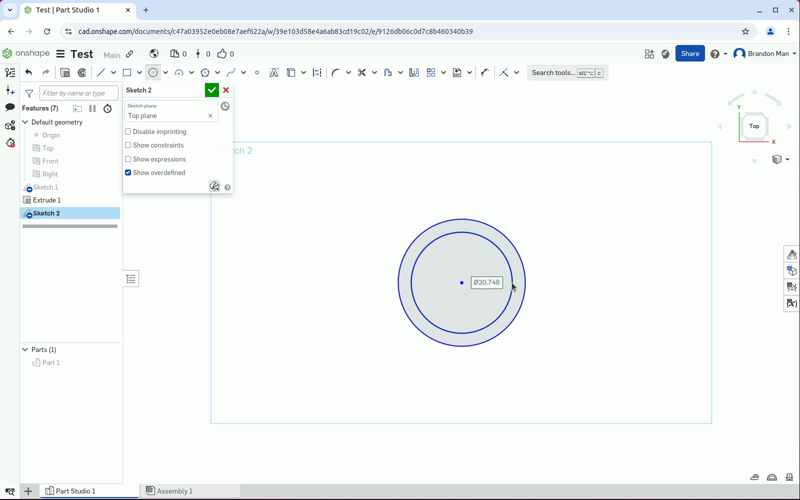
mouse_move(520, 293)
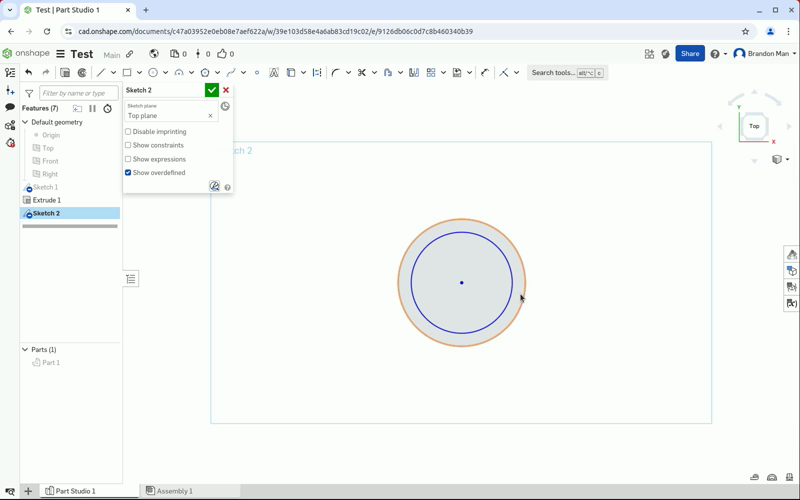
click(520, 293)
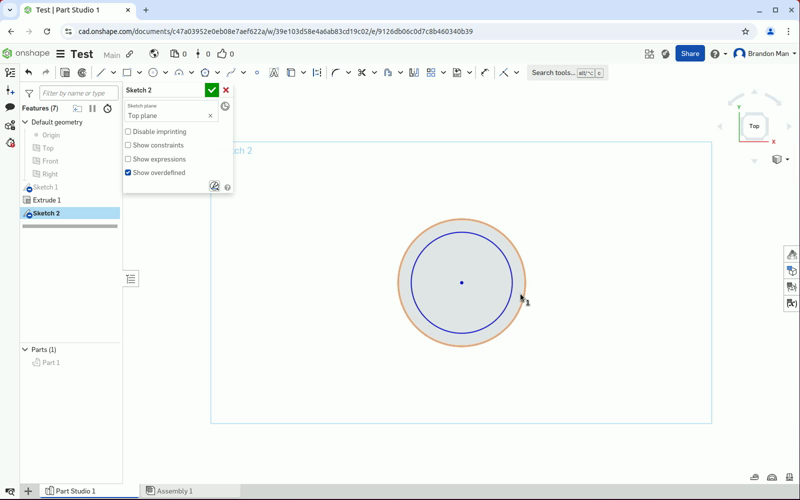
mouse_move(73, 352)
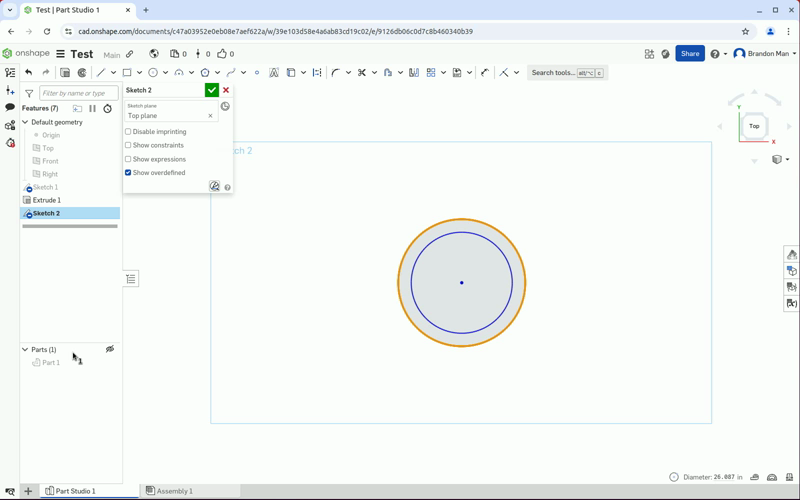
key(shift+y)
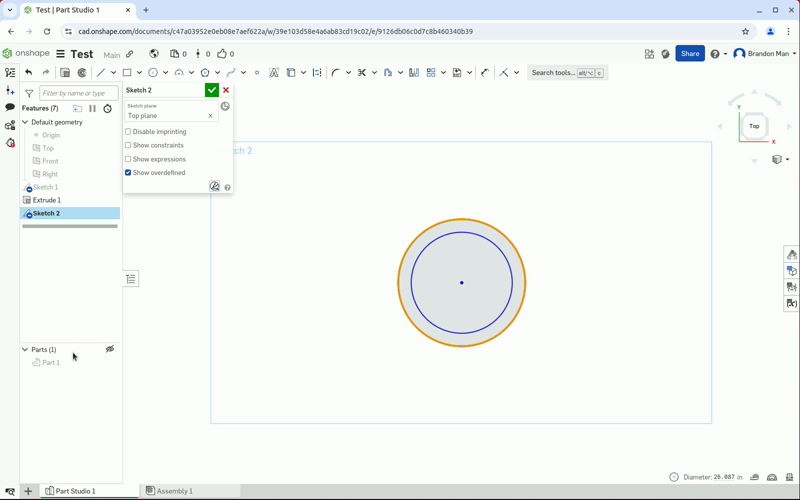
key(shift+e)
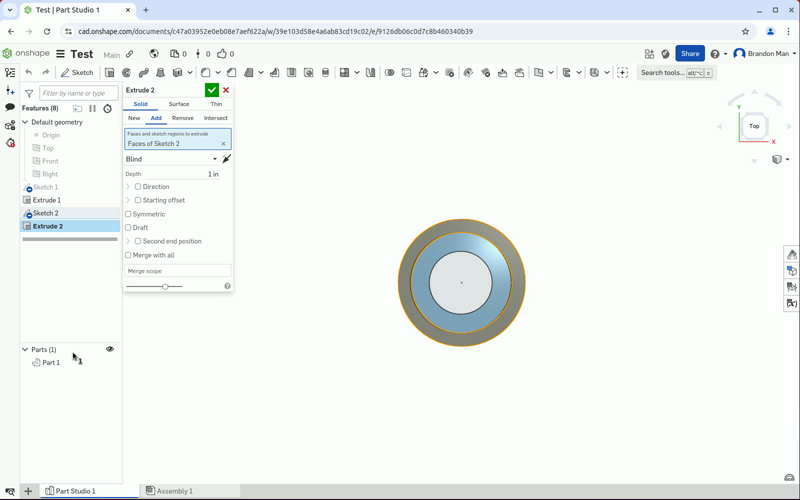
mouse_move(143, 106)
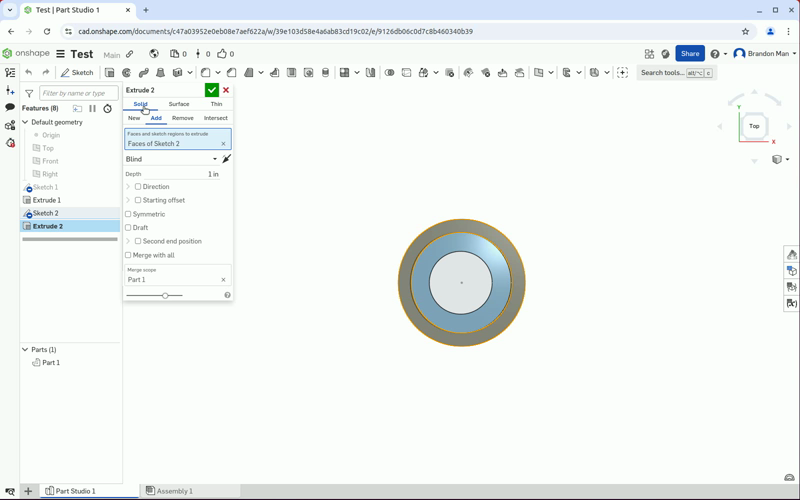
click(143, 106)
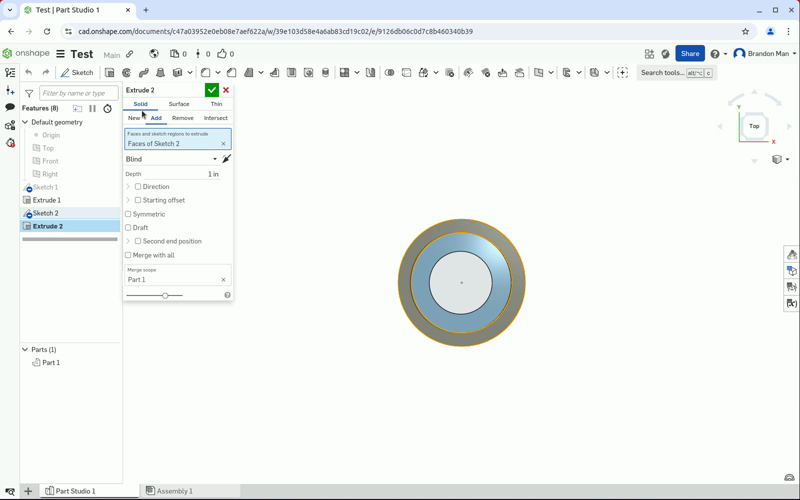
mouse_move(137, 120)
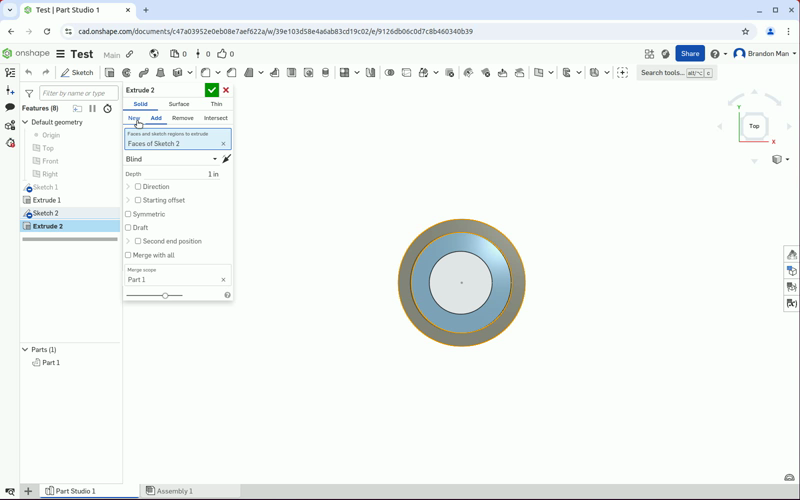
click(137, 120)
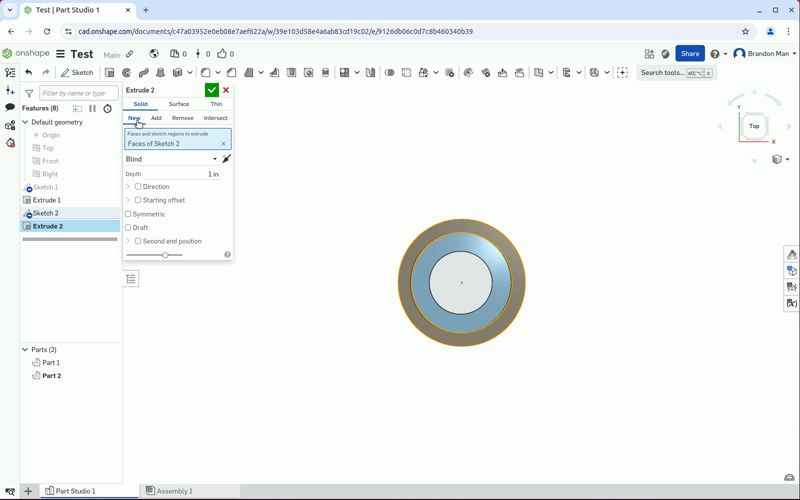
key(tab, 4)
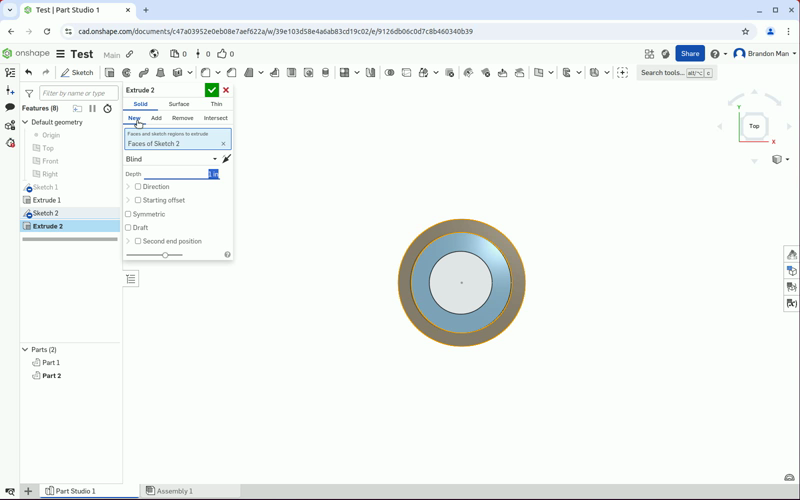
text(12.758)
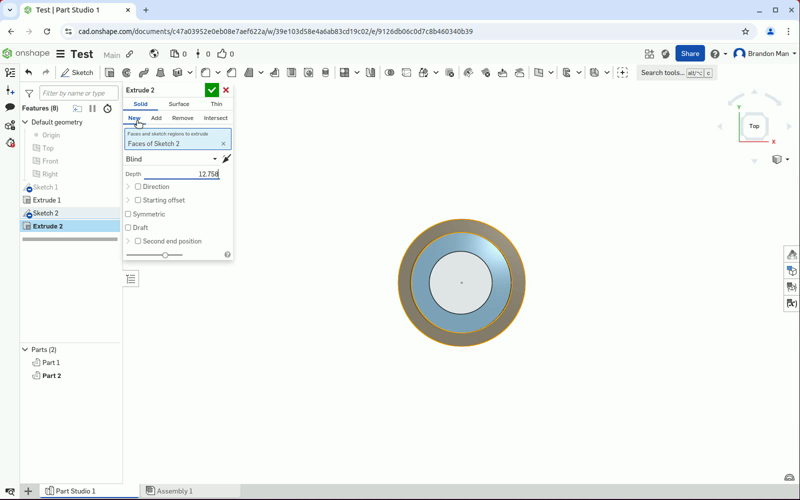
key(enter)
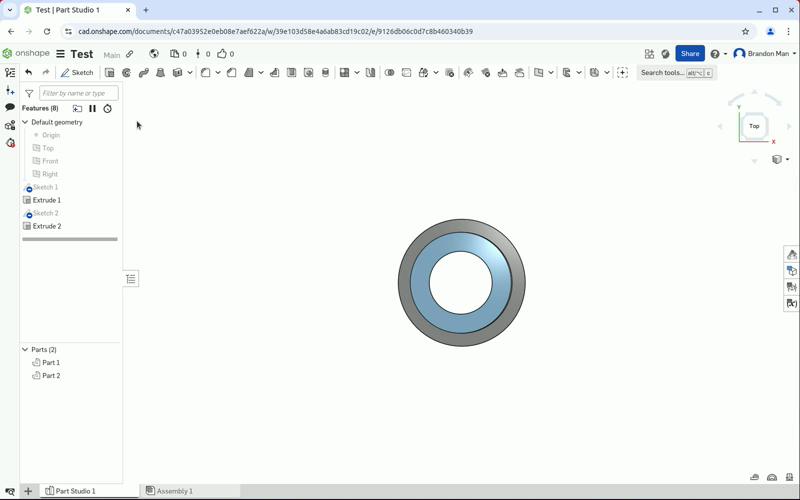
key(shift+h)
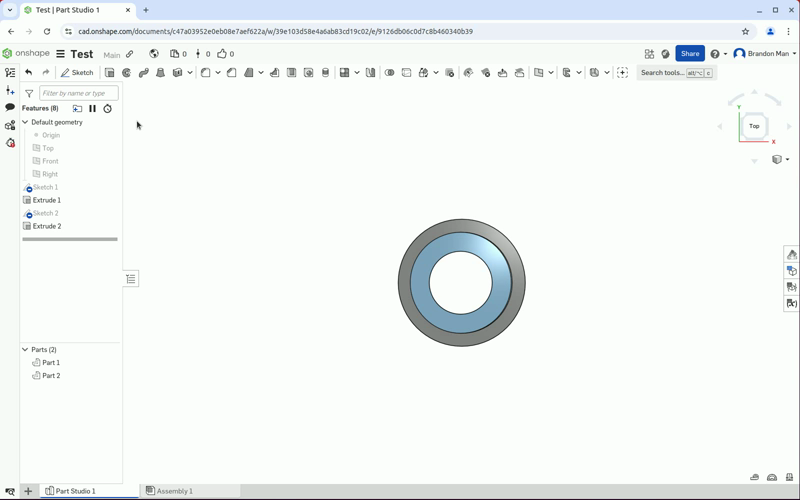
key(shift+h)
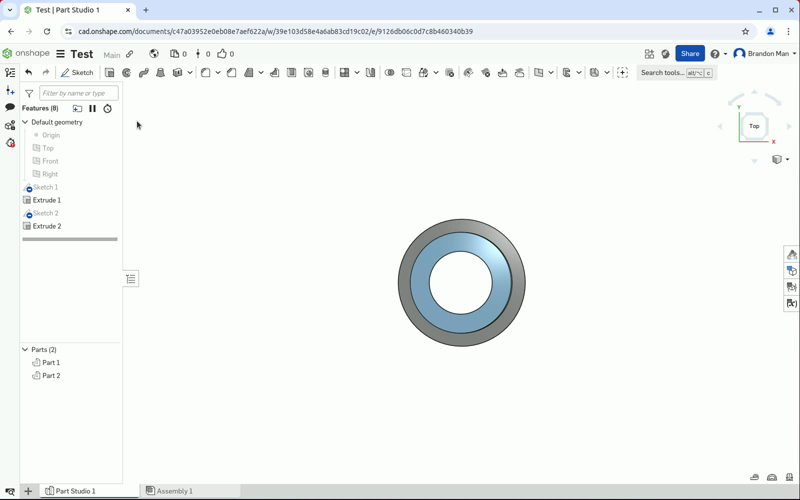
mouse_move(73, 189)
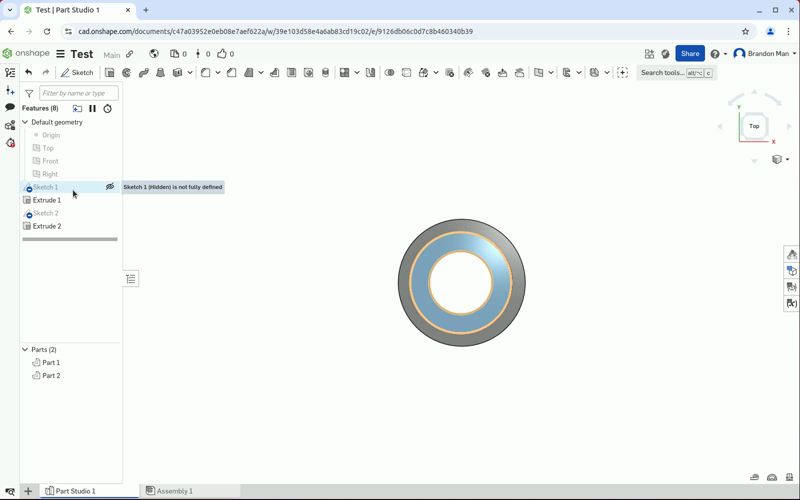
click(73, 189)
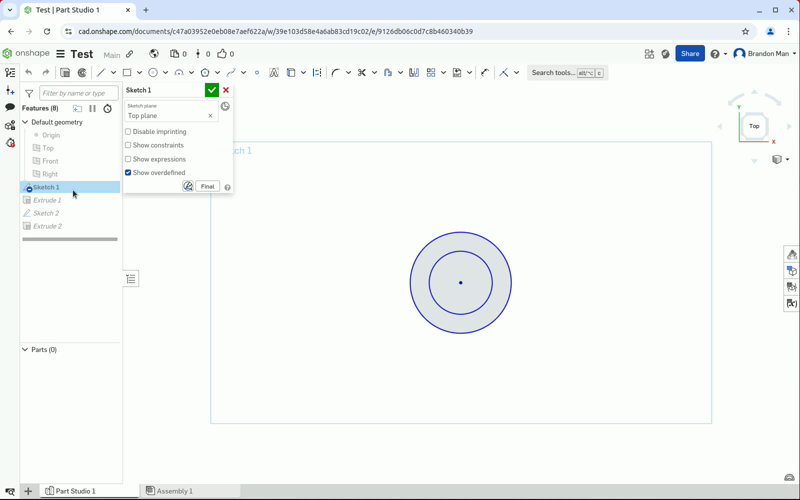
mouse_move(229, 92)
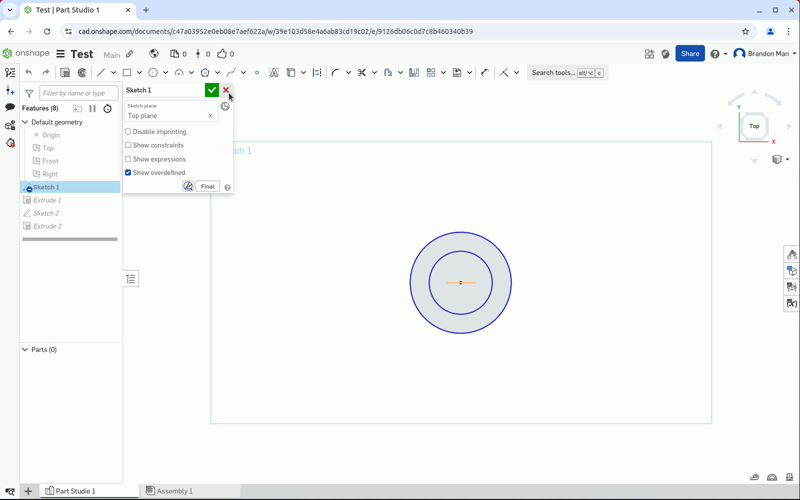
click(229, 92)
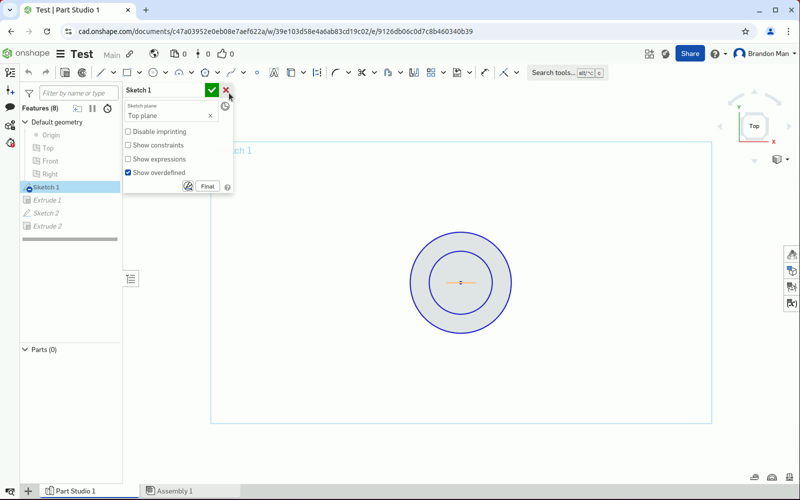
key(shift+s)
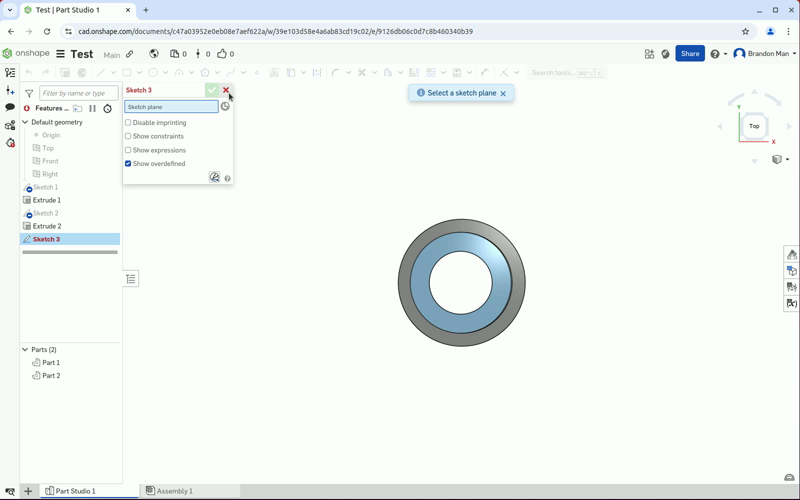
mouse_move(73, 150)
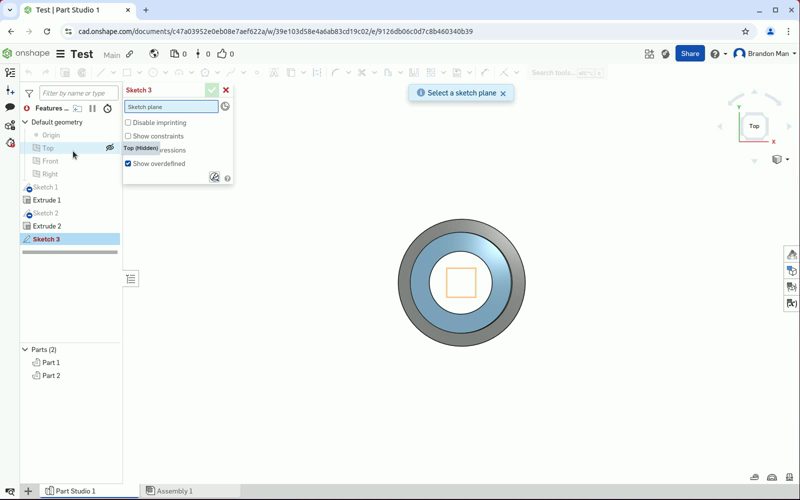
click(73, 150)
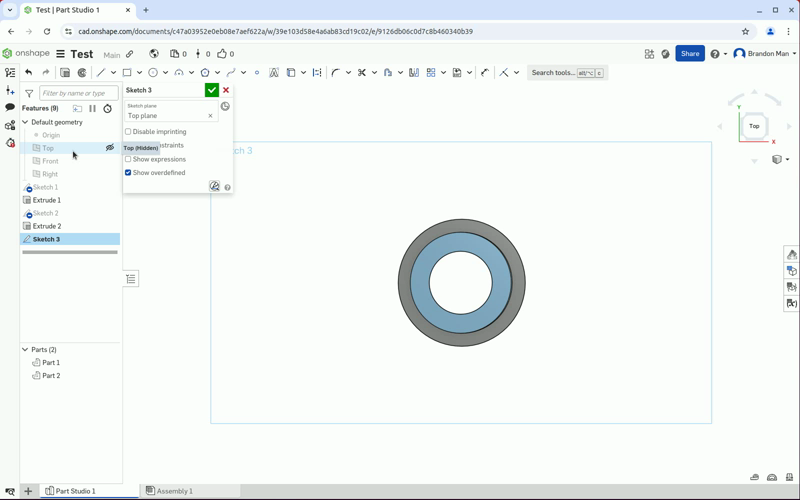
mouse_move(73, 352)
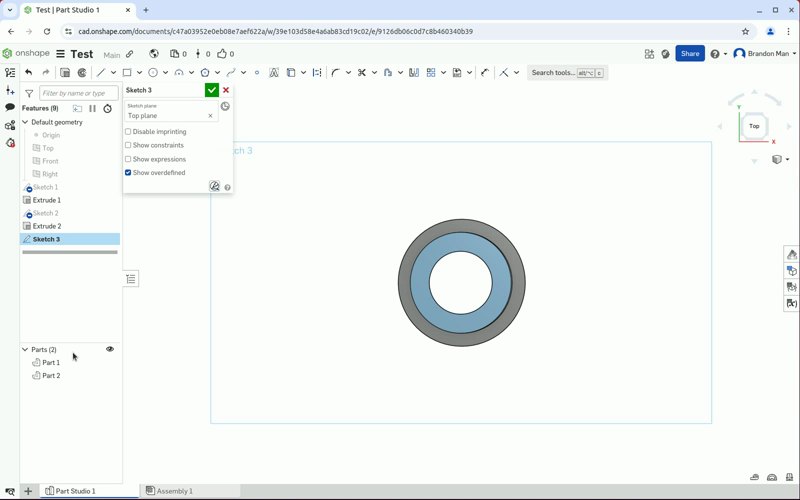
key(y)
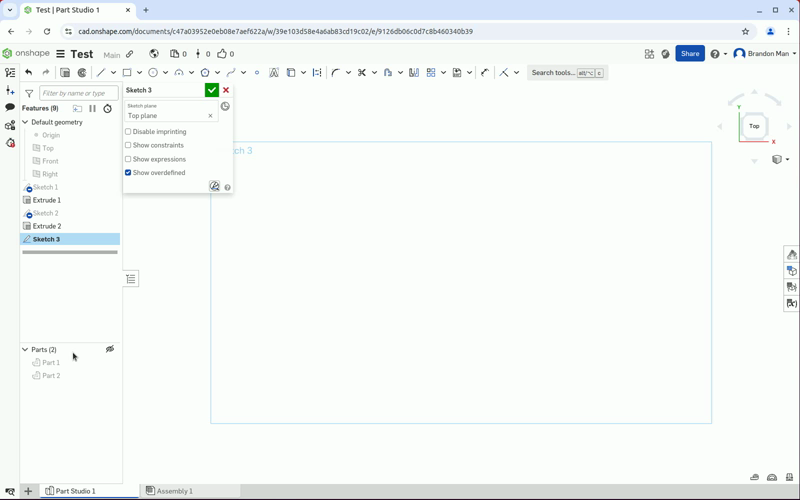
key(c)
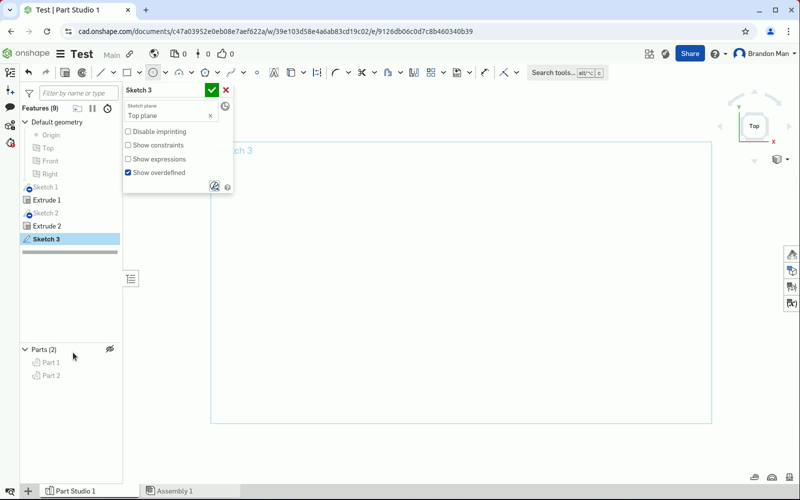
key_down(shift)
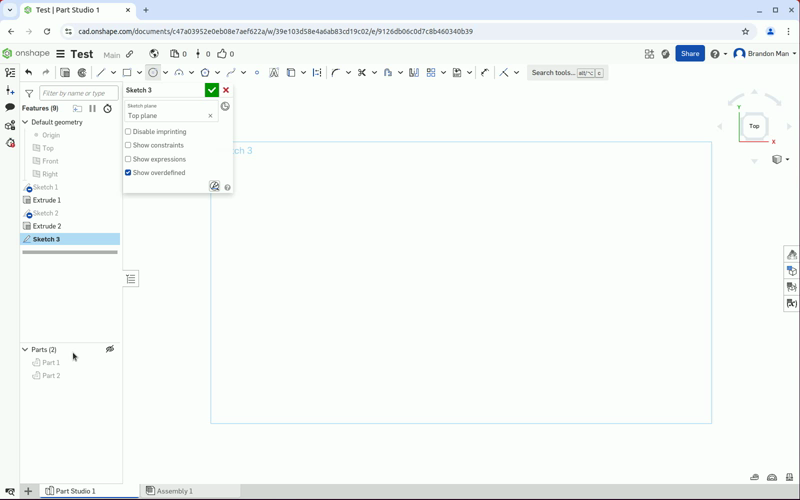
mouse_move(460, 282)
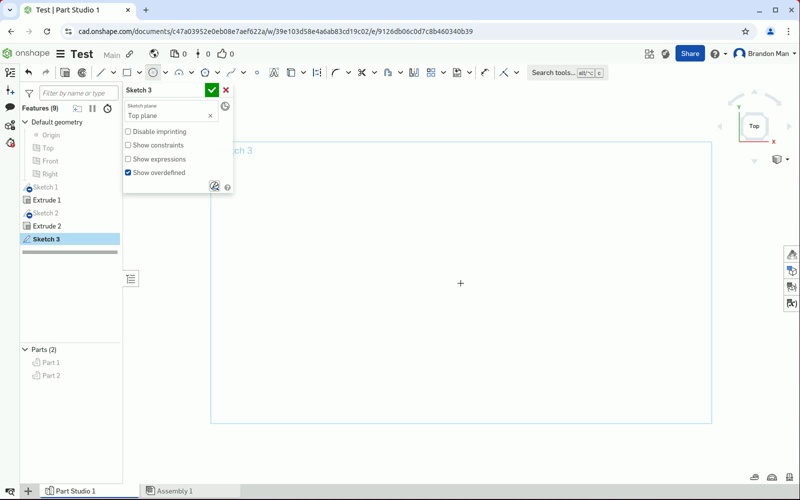
click(460, 282)
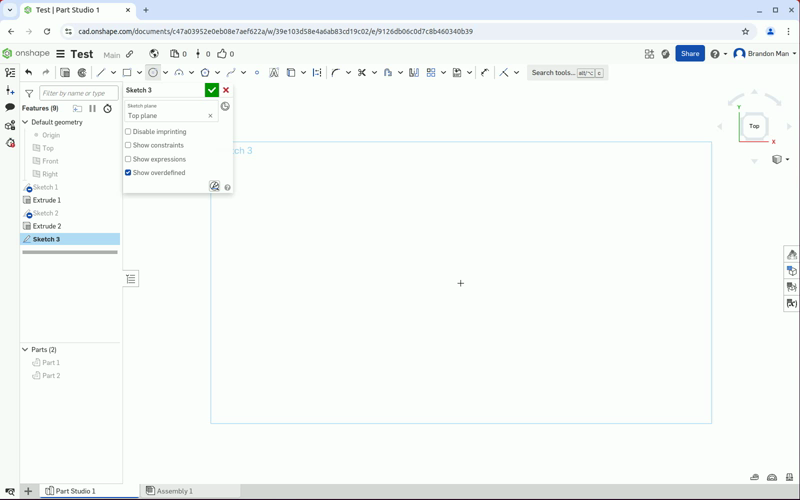
key_up(shift)
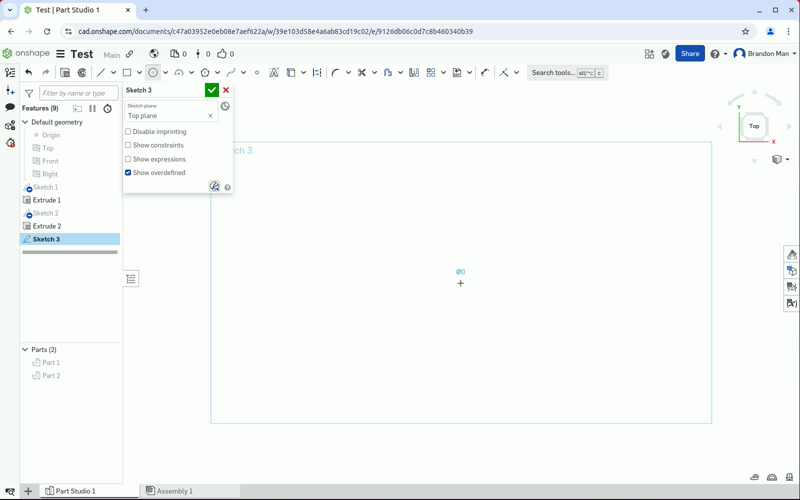
mouse_move(528, 282)
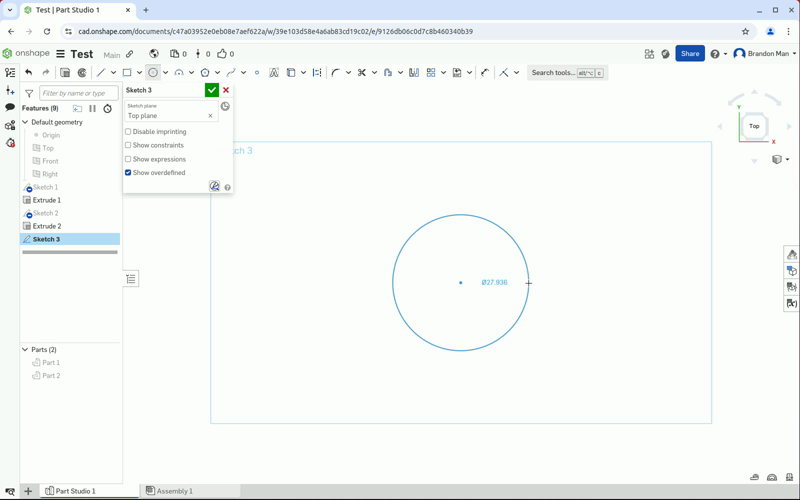
click(528, 282)
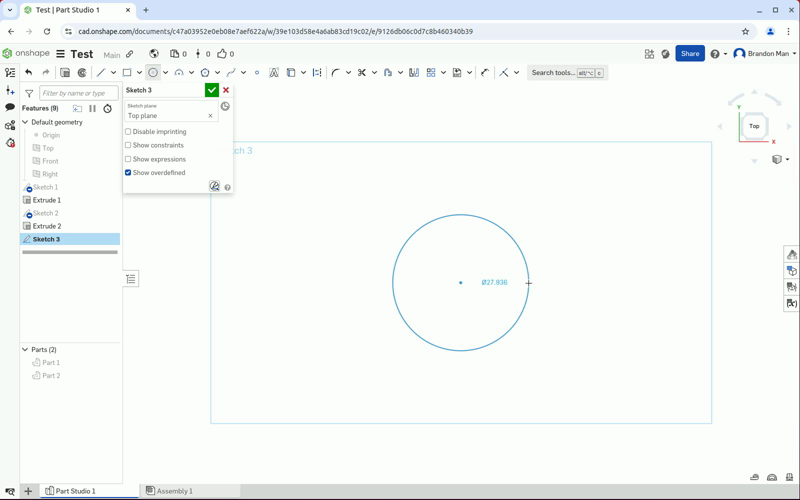
key(esc)
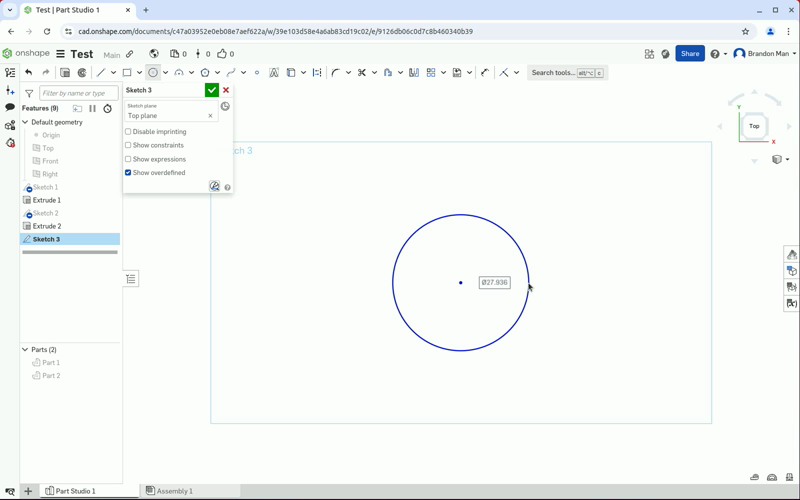
key(c)
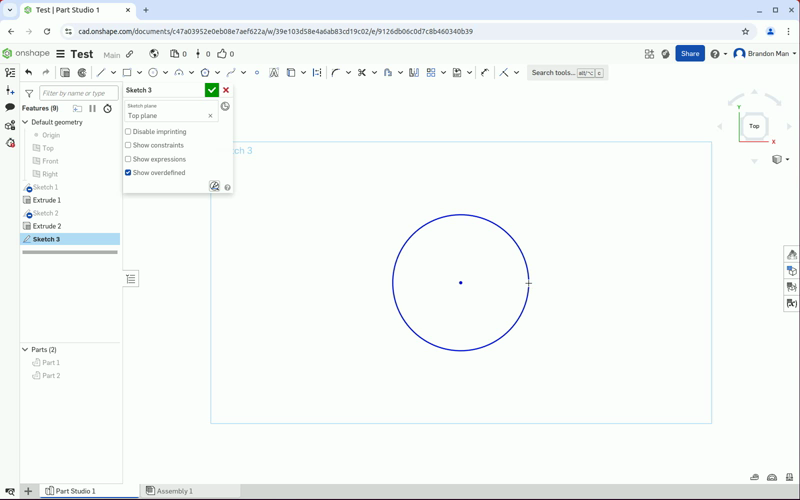
key_down(shift)
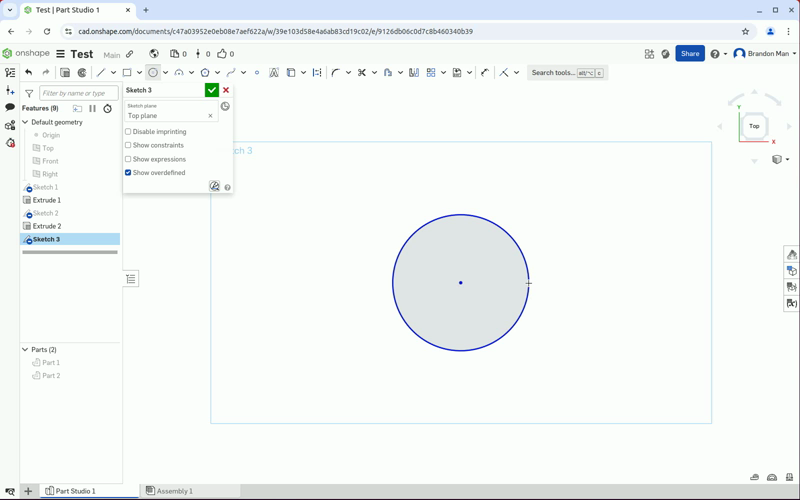
mouse_move(460, 282)
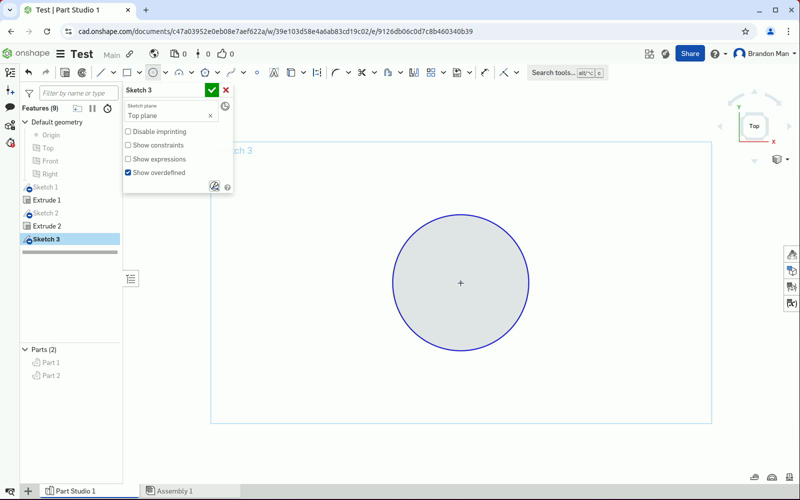
click(460, 282)
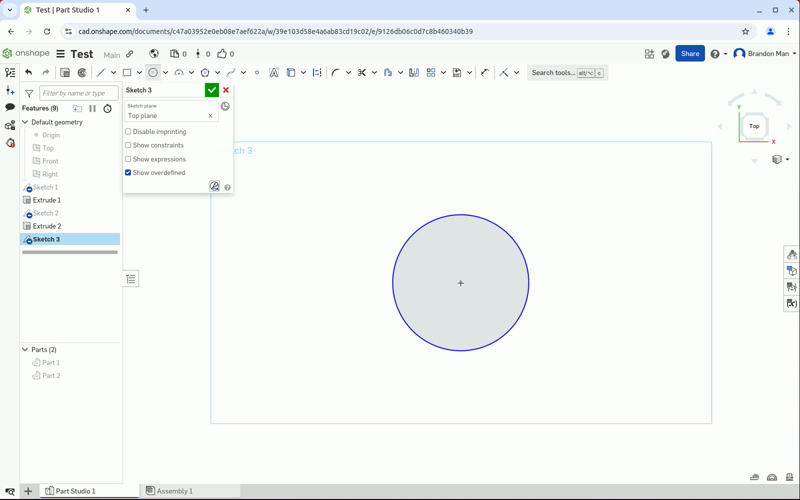
key_up(shift)
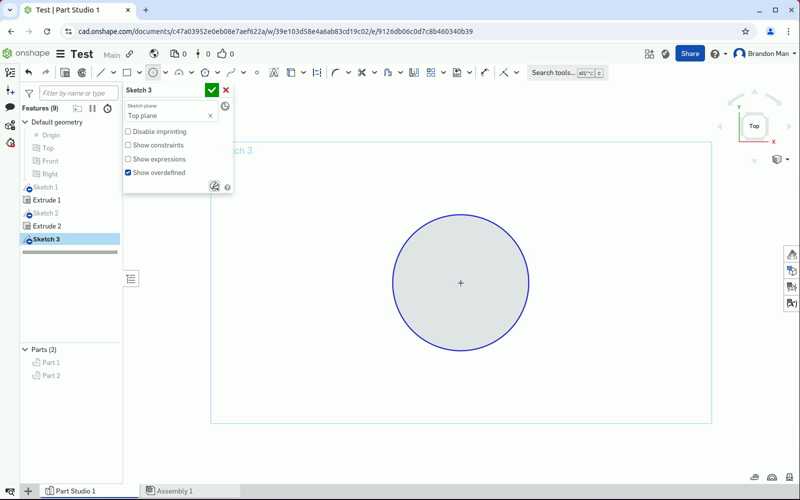
mouse_move(522, 282)
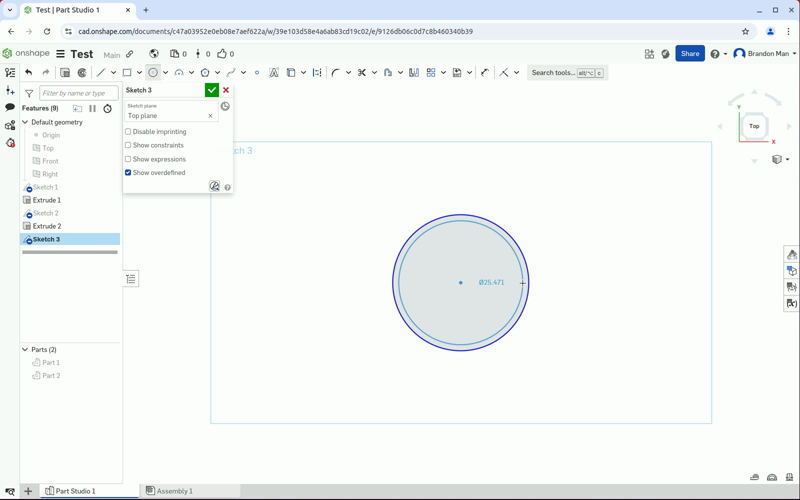
click(522, 282)
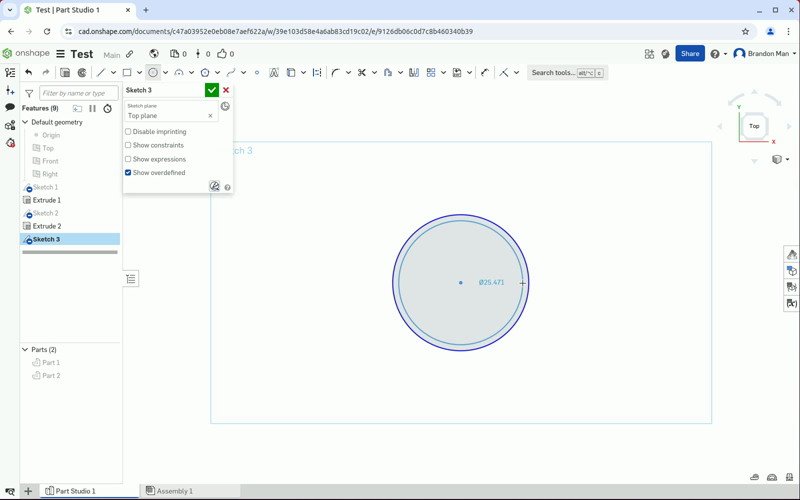
key(esc)
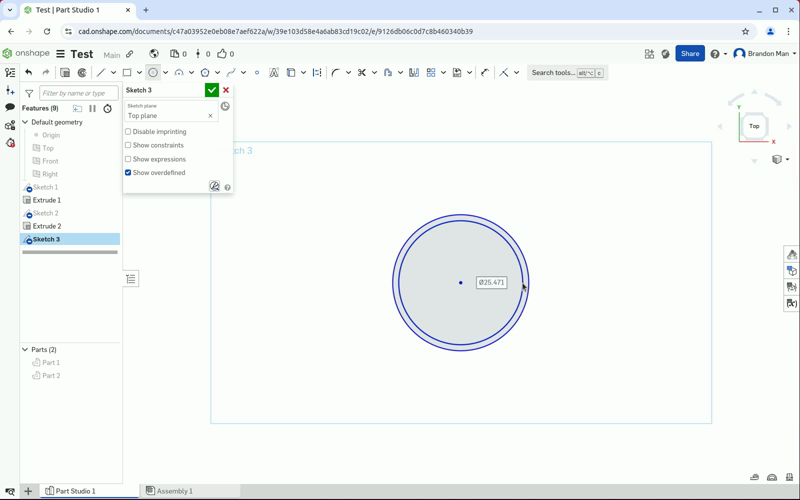
mouse_move(431, 341)
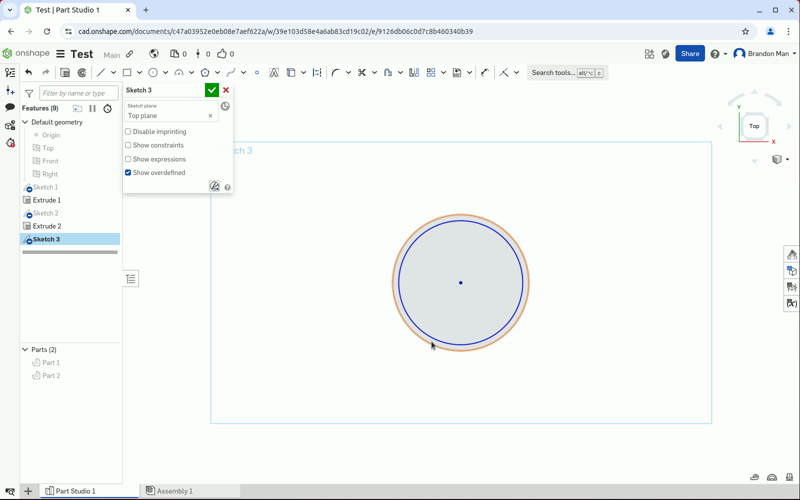
click(431, 341)
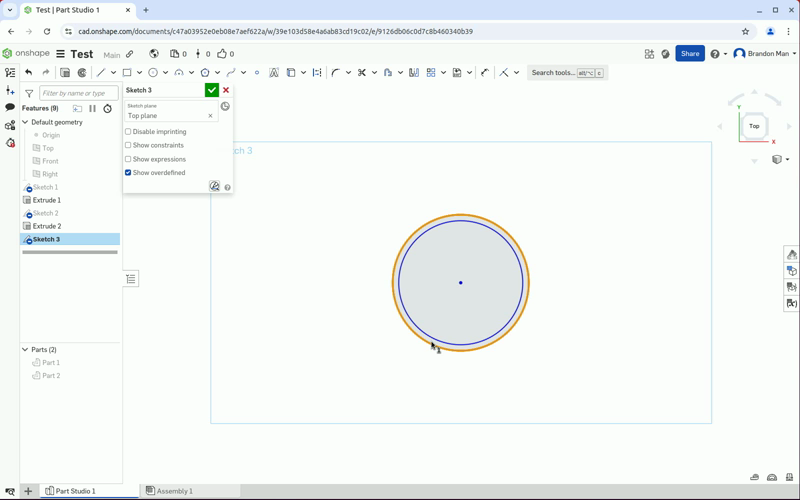
mouse_move(73, 352)
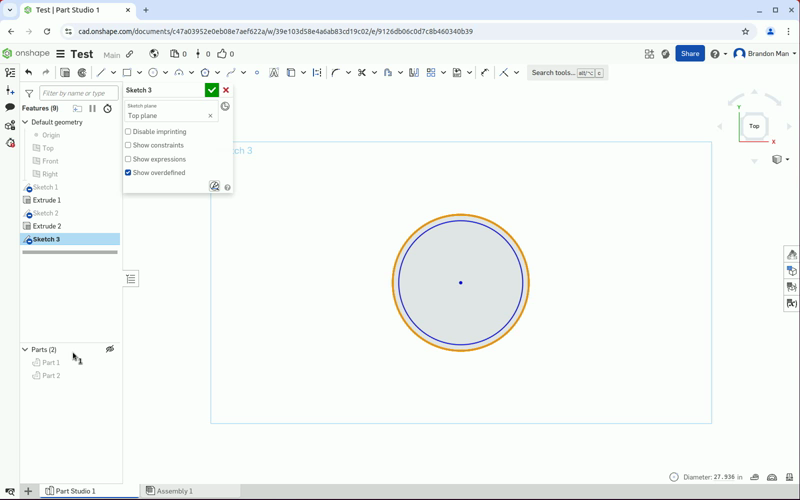
key(shift+y)
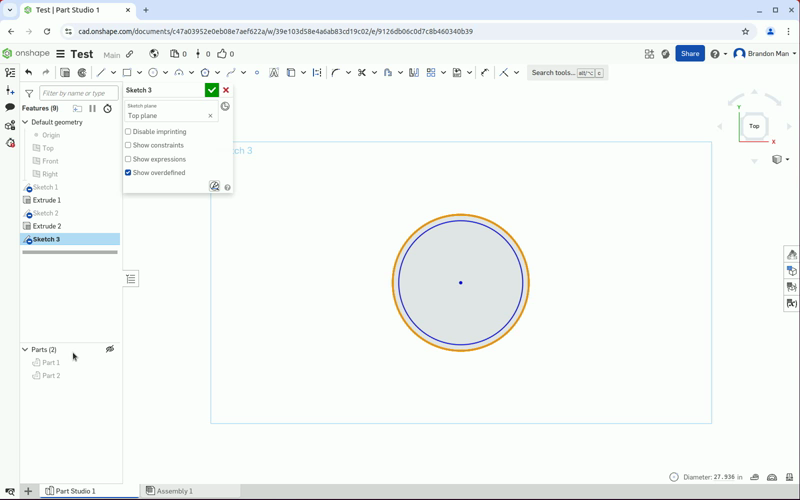
key(shift+e)
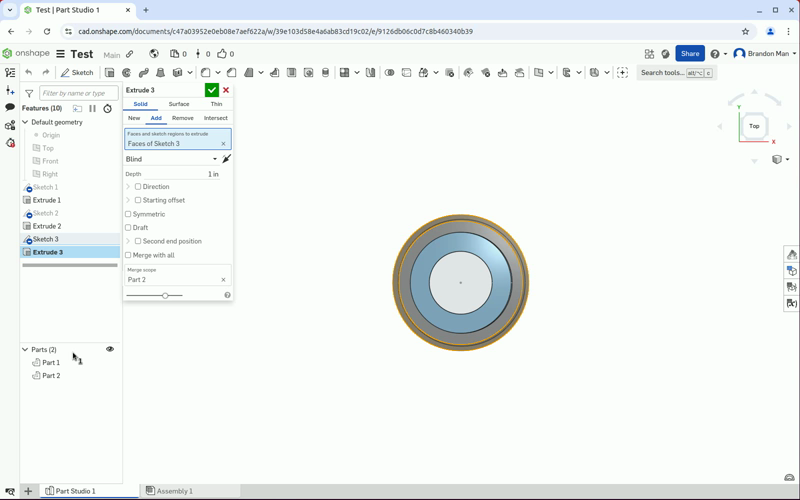
mouse_move(143, 106)
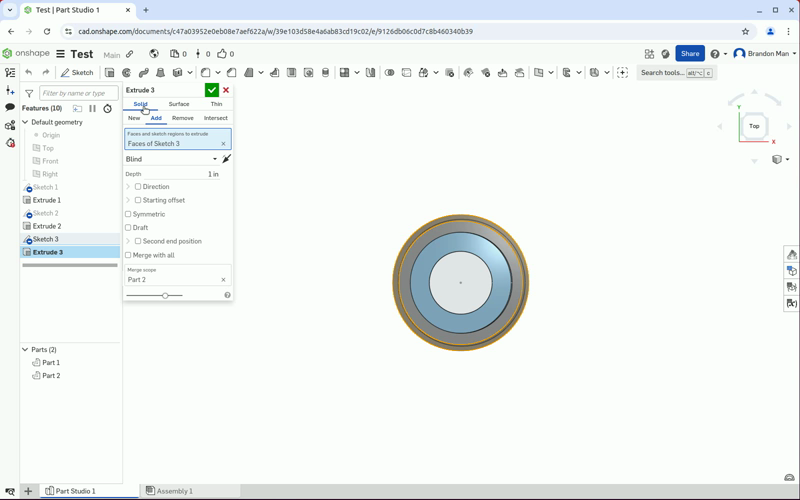
click(143, 106)
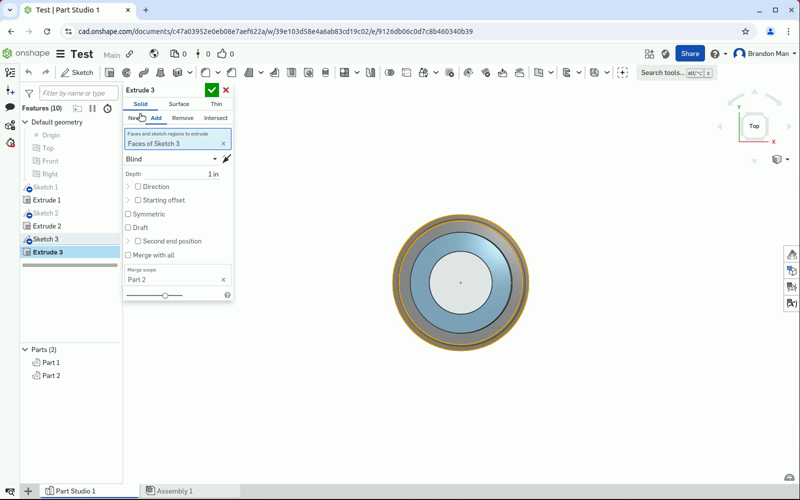
mouse_move(137, 120)
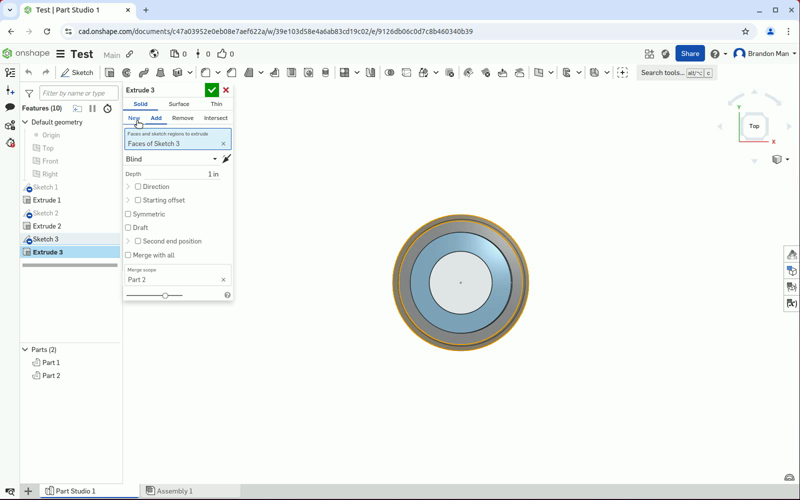
click(137, 120)
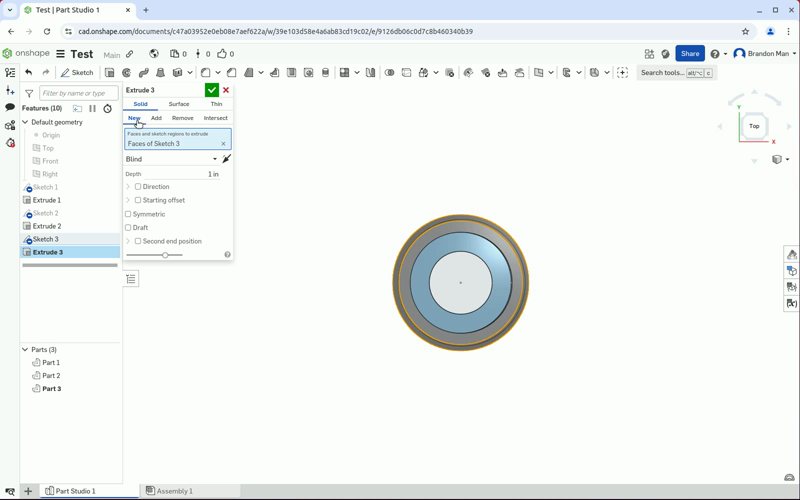
key(tab, 4)
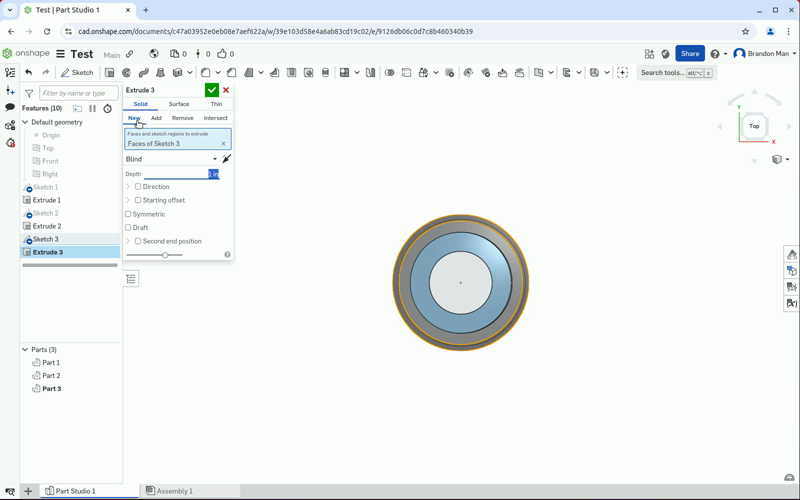
text(10.351)
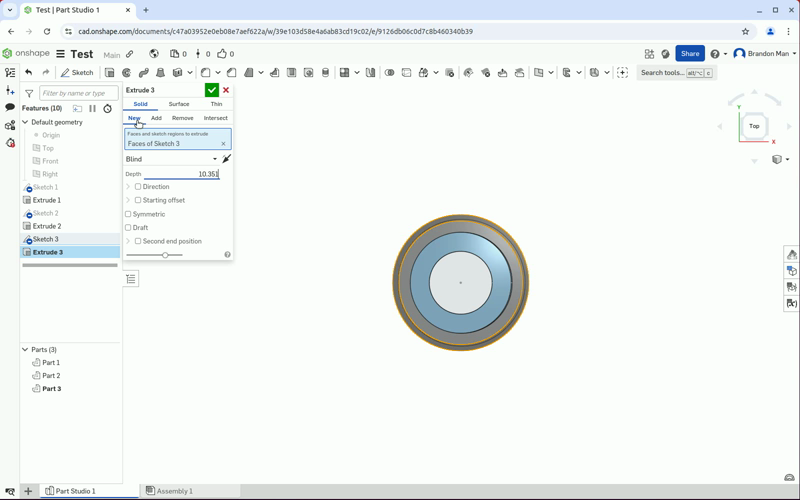
key(tab, 3)
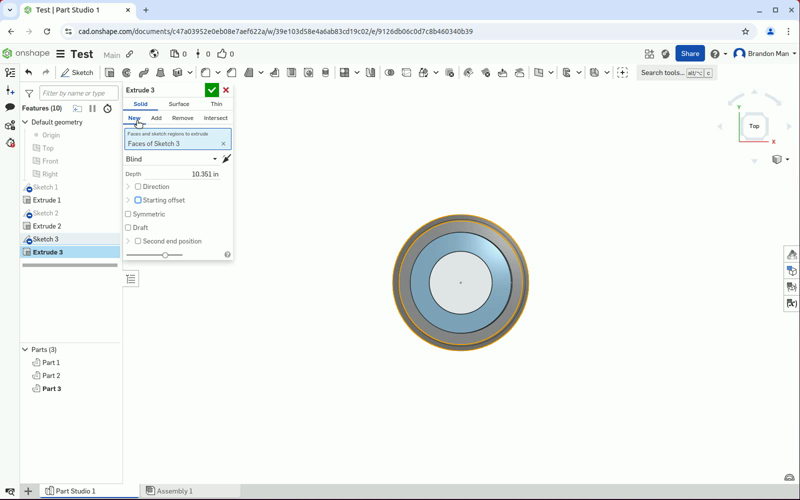
key(tab, 2)
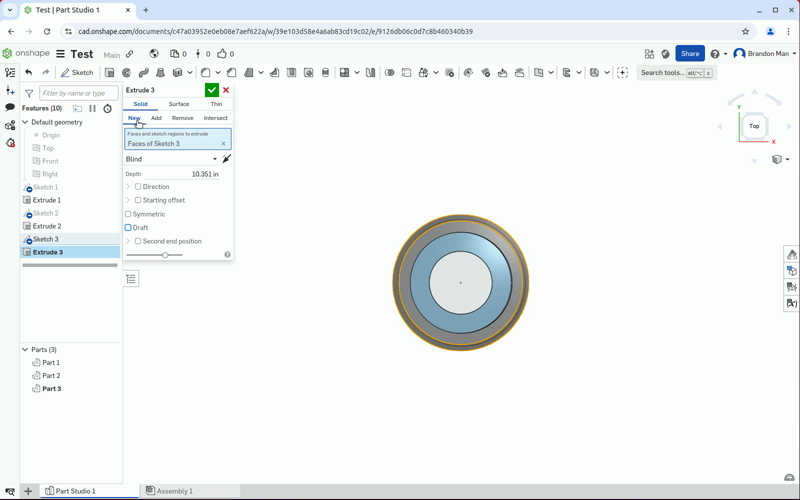
key(space)
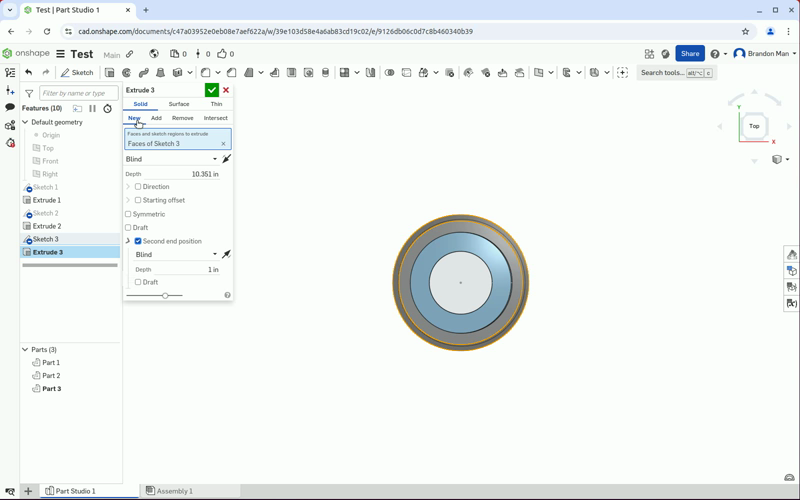
key(tab, 3)
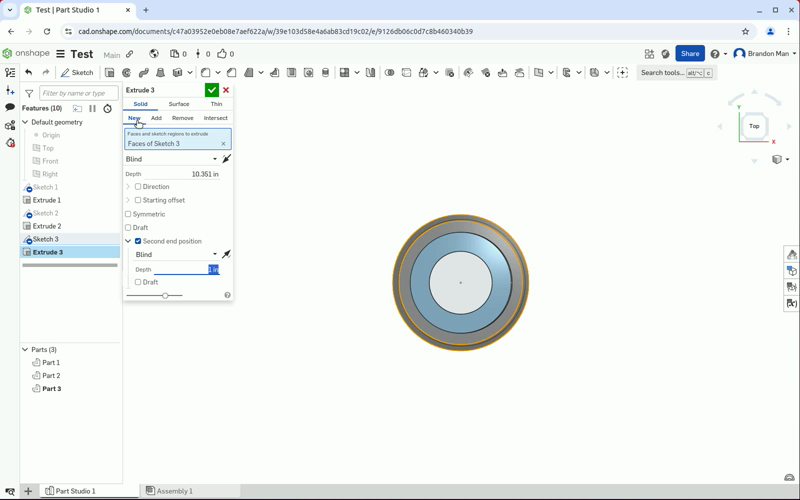
text(2.648)
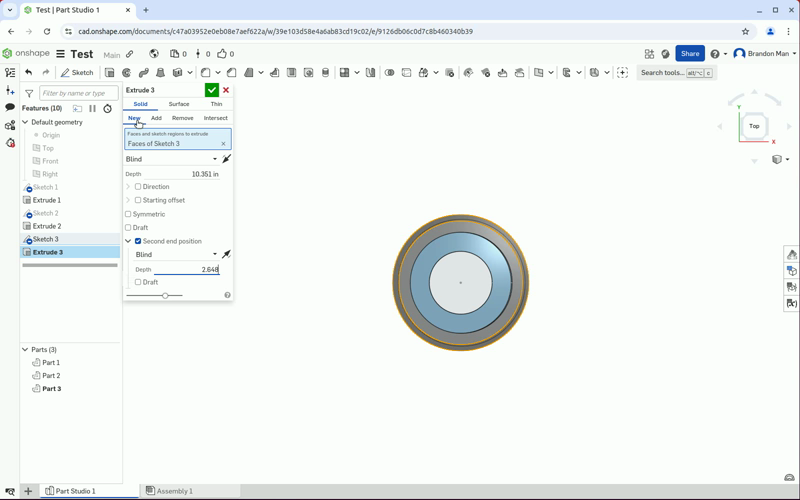
key(enter)
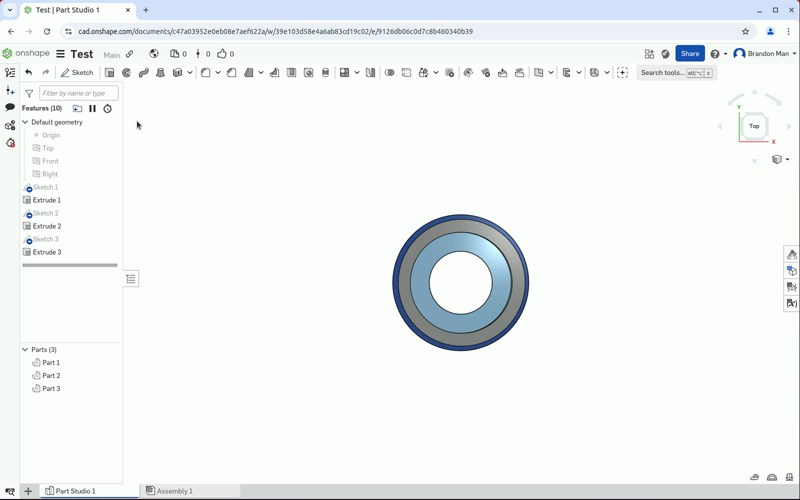
key(shift+h)
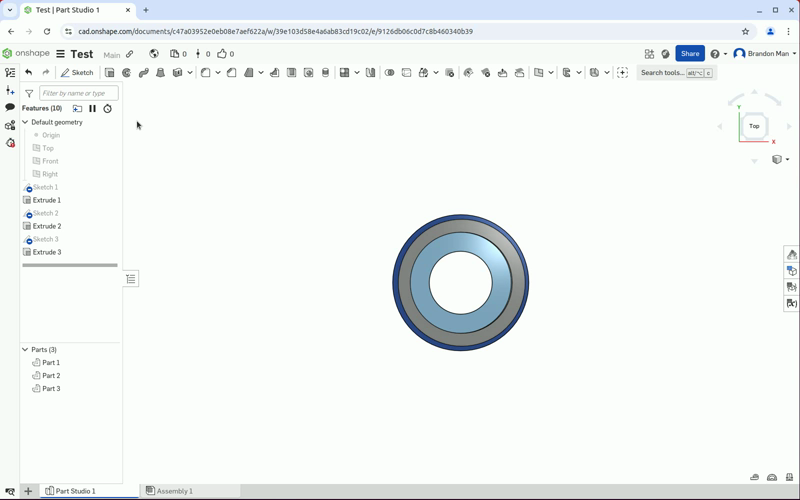
key(shift+h)
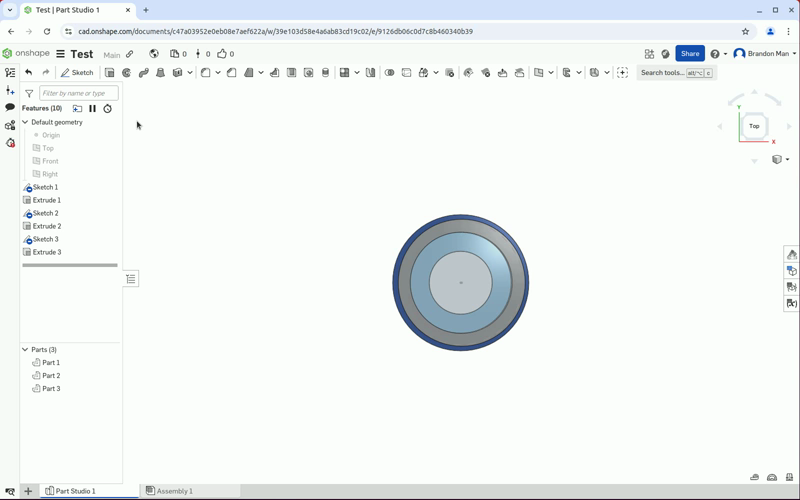
key(shift+7)
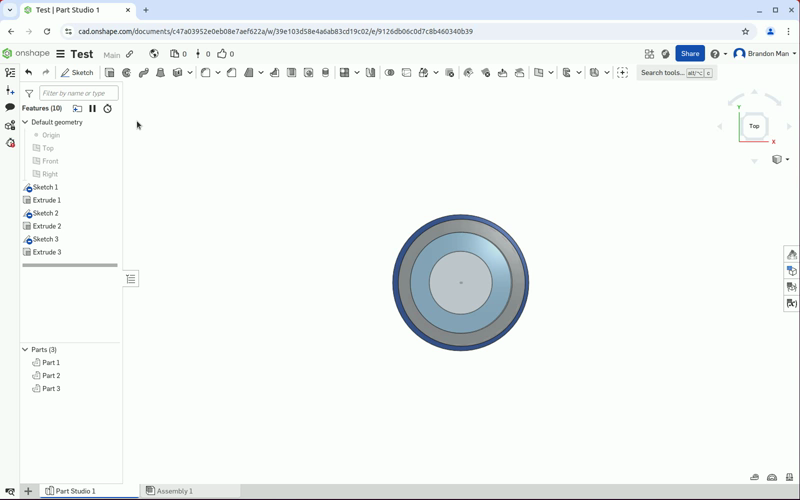
key(up, 3)
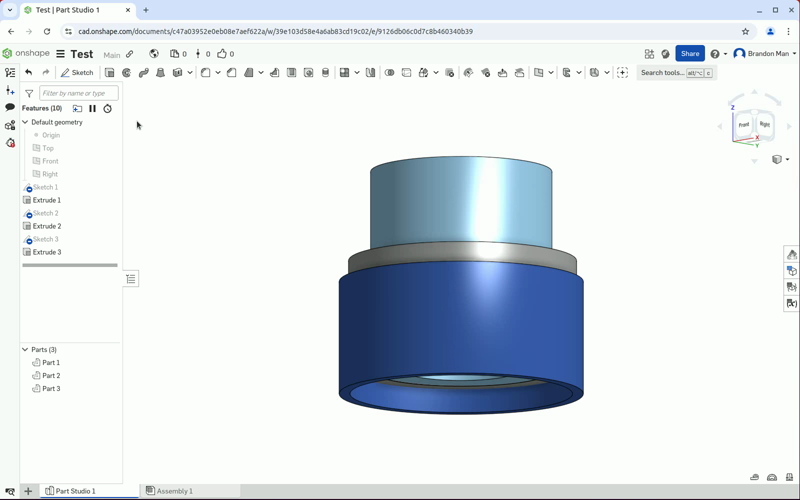
key(left, 3)
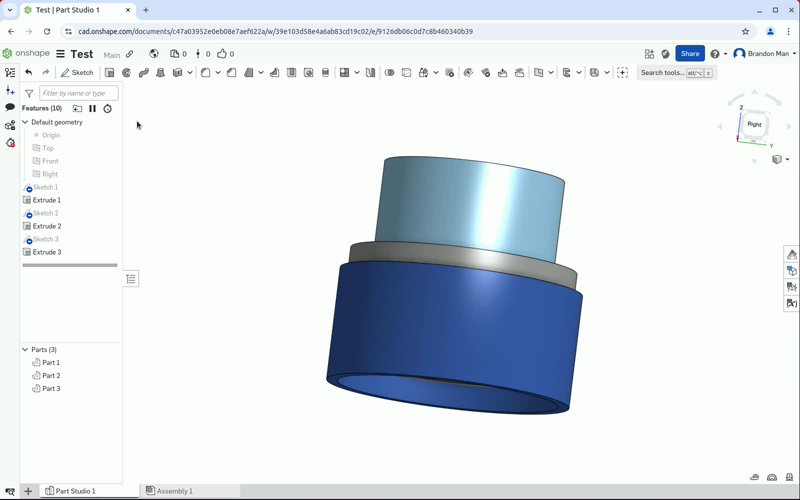
key(right, 3)
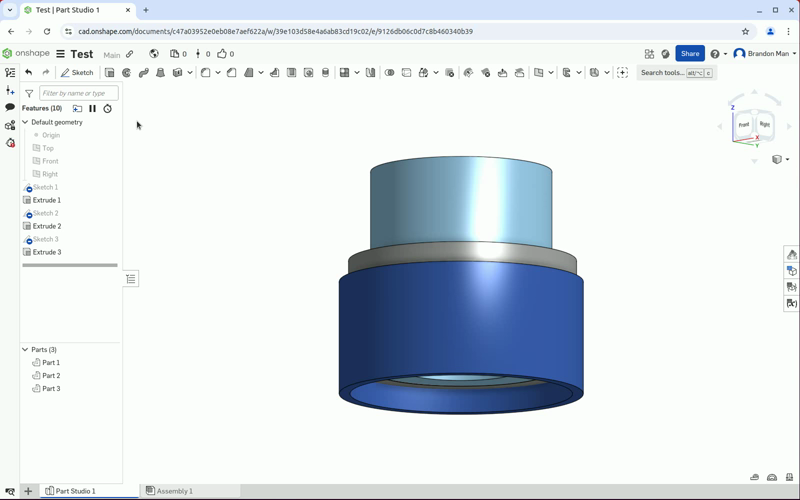
key(down, 3)
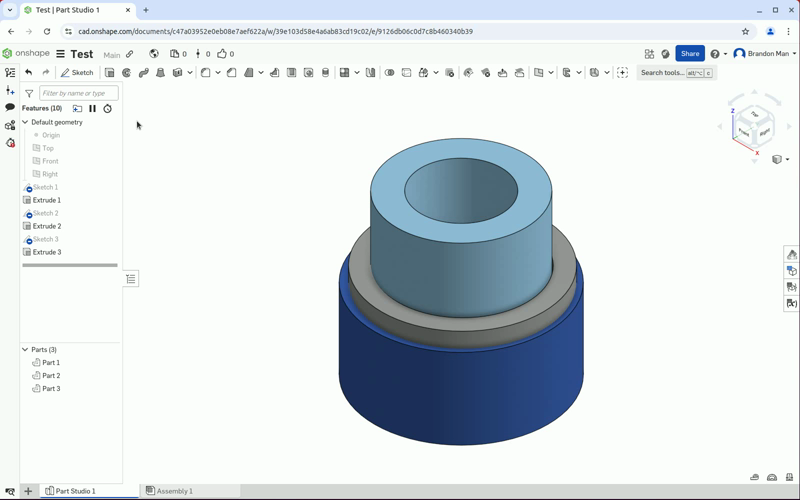
mouse_move(73, 189)
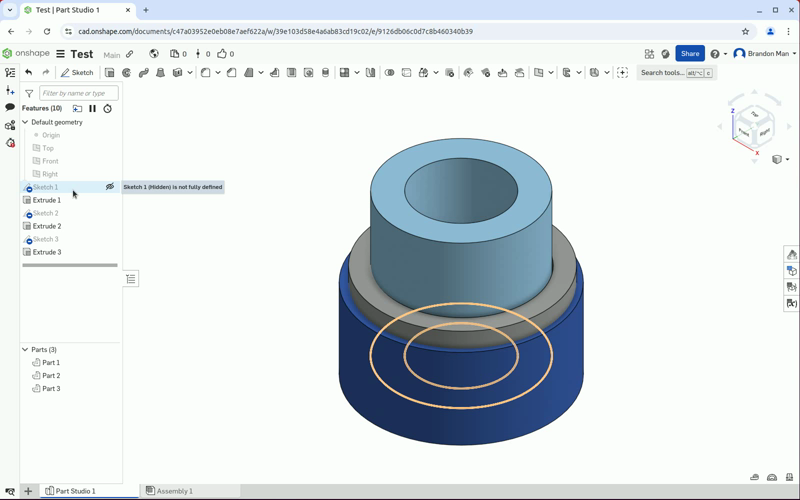
click(73, 189)